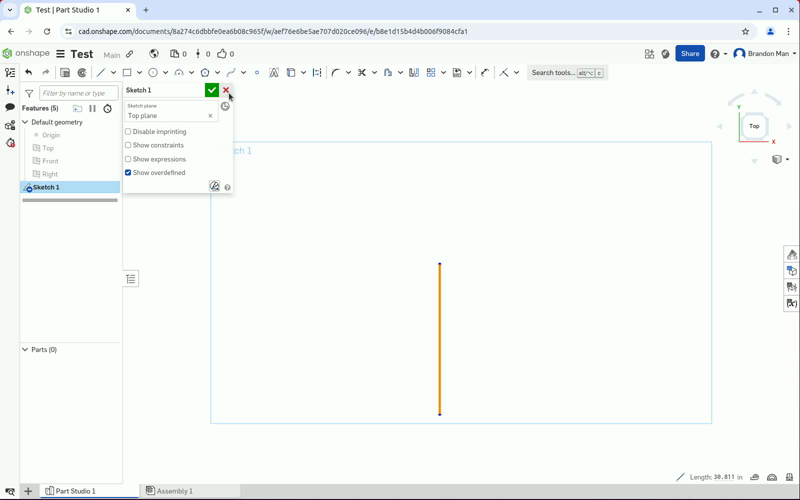
key(shift+h)
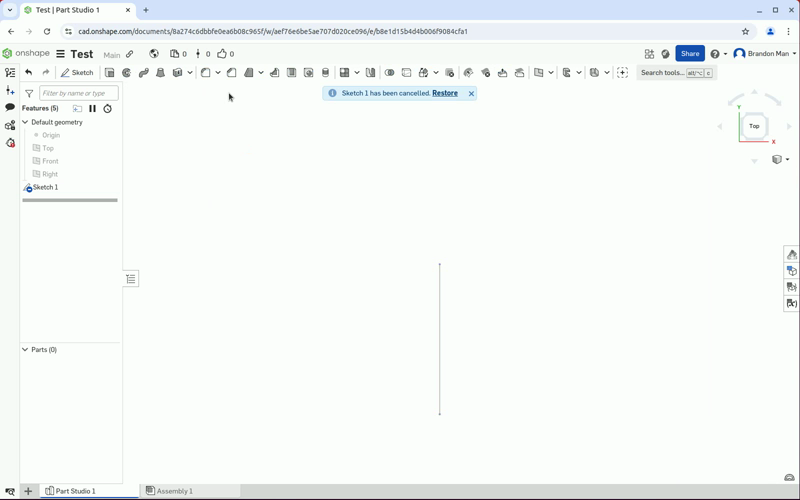
mouse_move(73, 352)
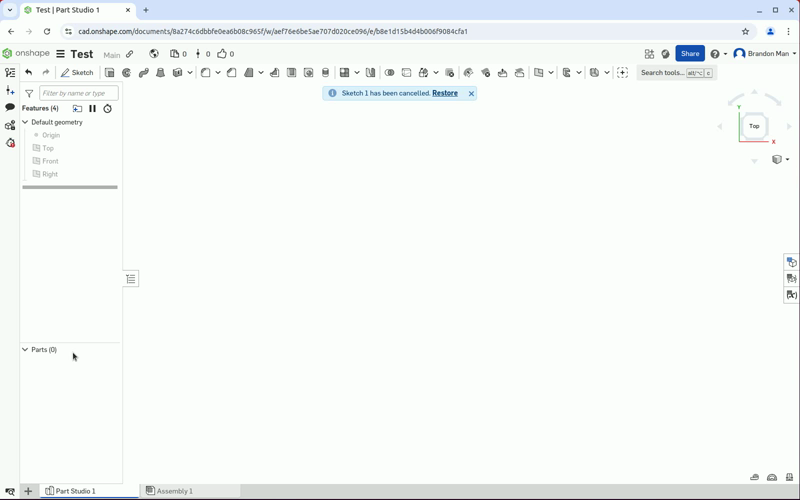
key(y)
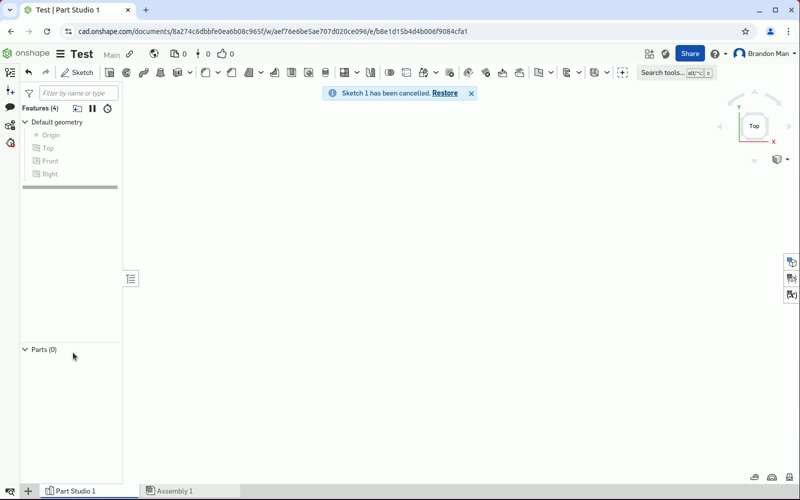
key(shift+p)
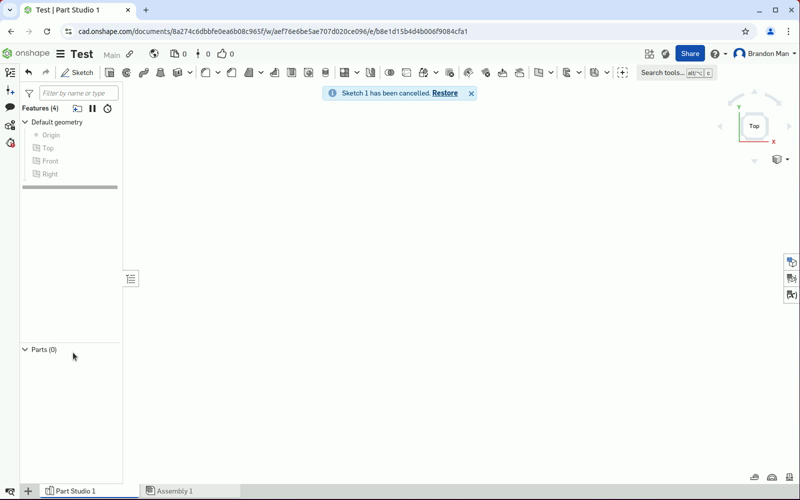
key(space)
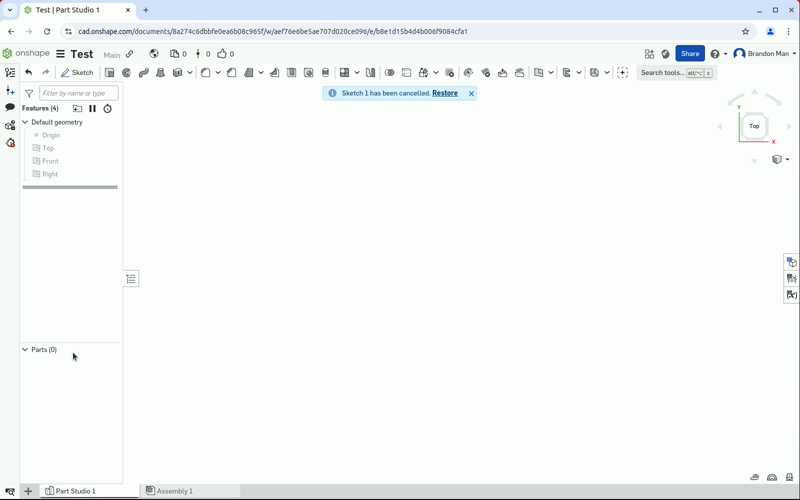
key_down(shift)
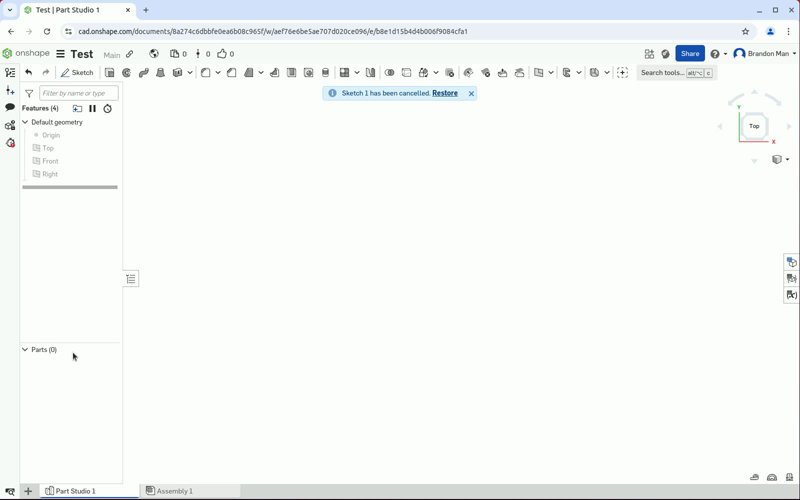
key(up)
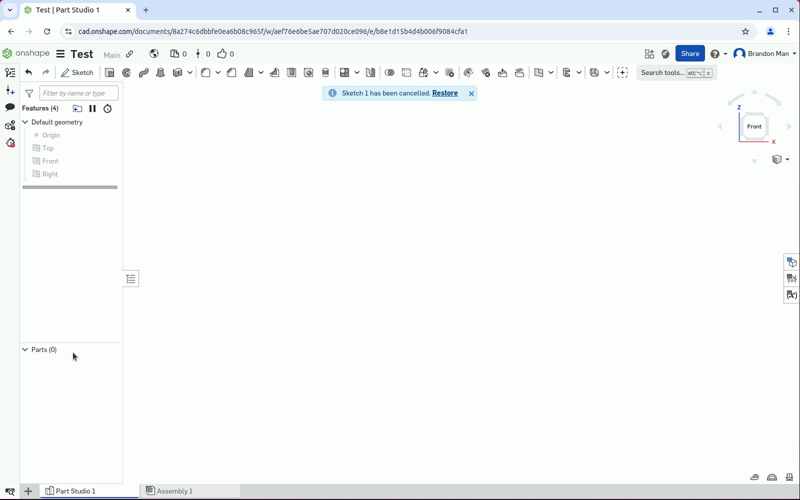
key_up(shift)
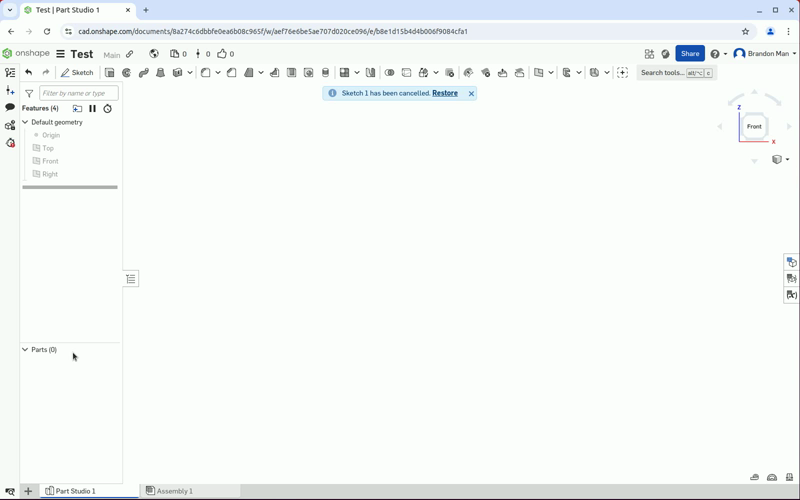
mouse_move(73, 352)
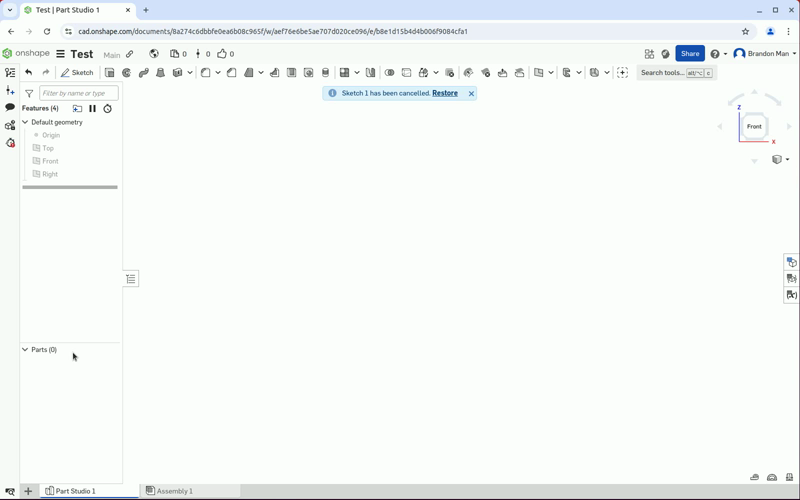
key(shift+y)
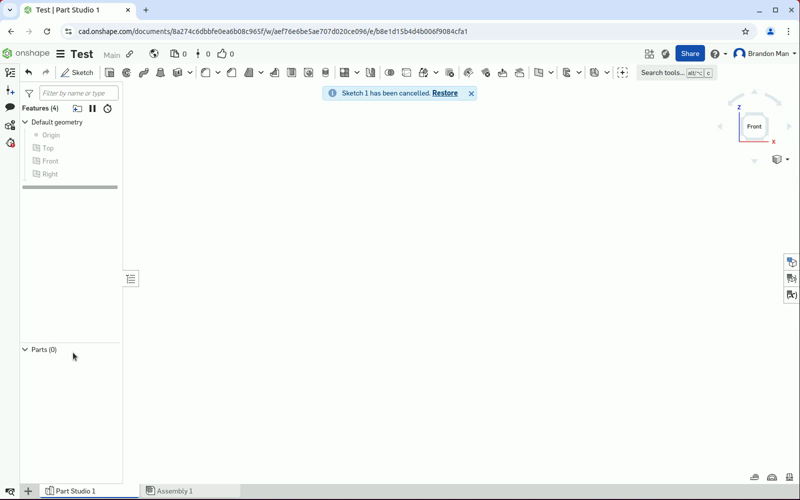
key(shift+s)
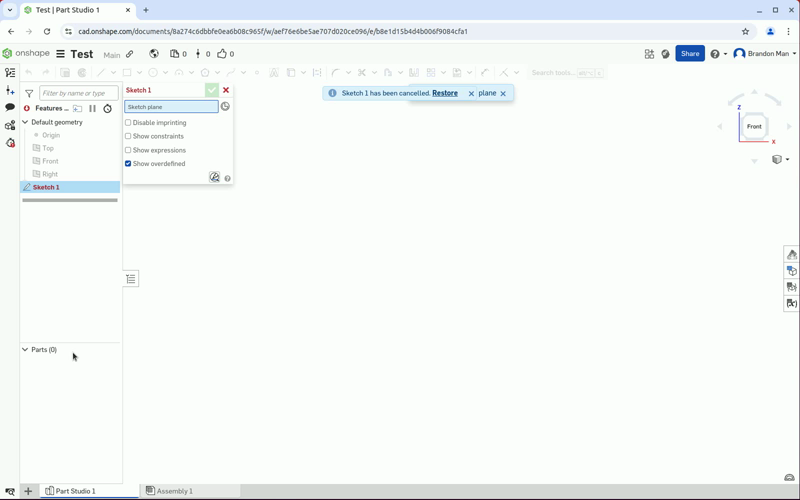
mouse_move(73, 163)
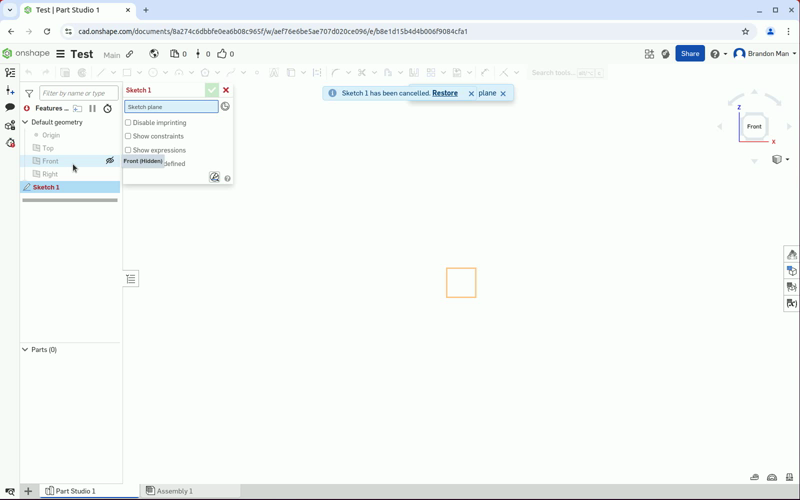
click(73, 163)
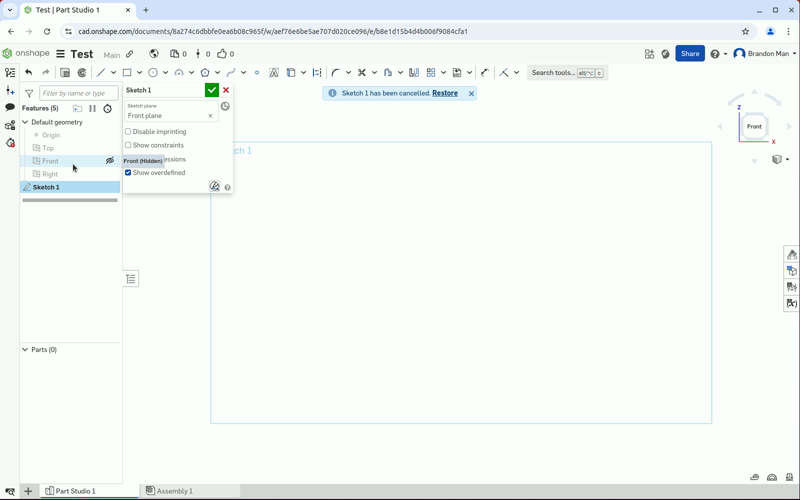
mouse_move(73, 352)
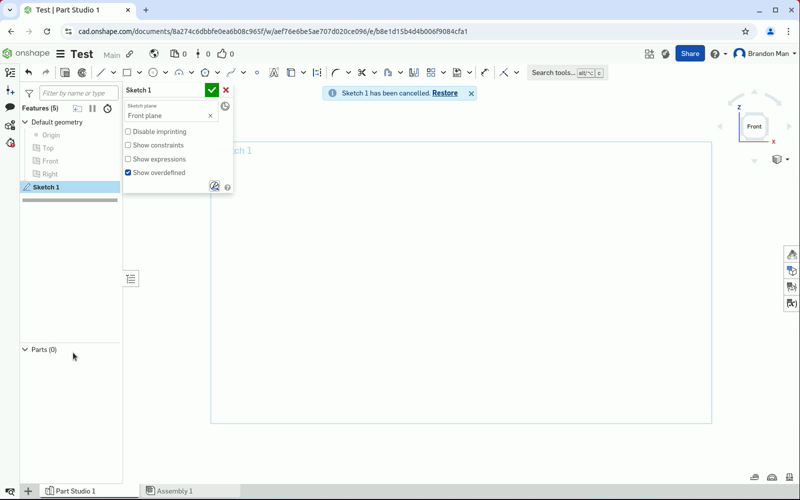
key(y)
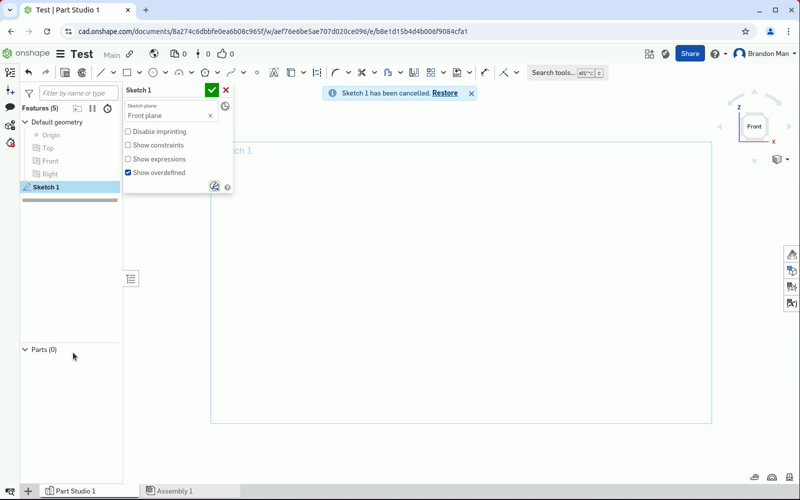
key(c)
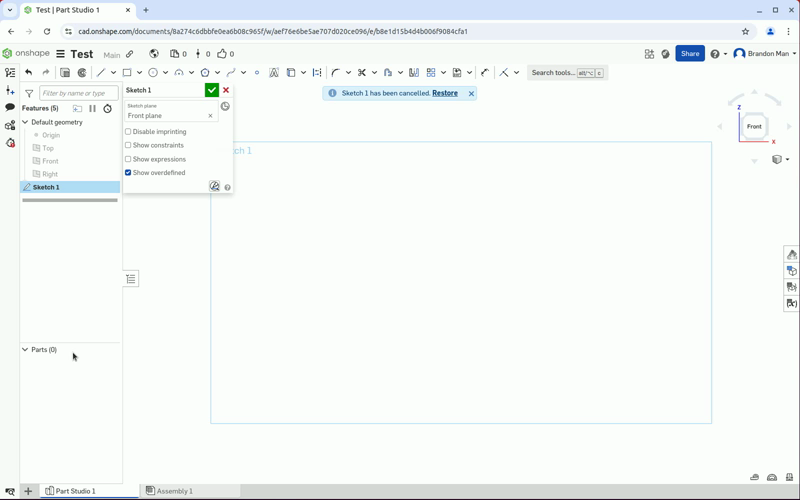
key_down(shift)
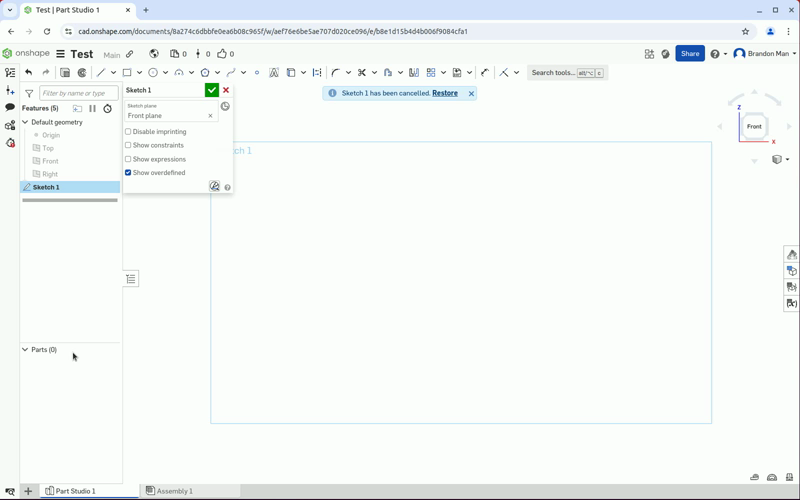
mouse_move(461, 282)
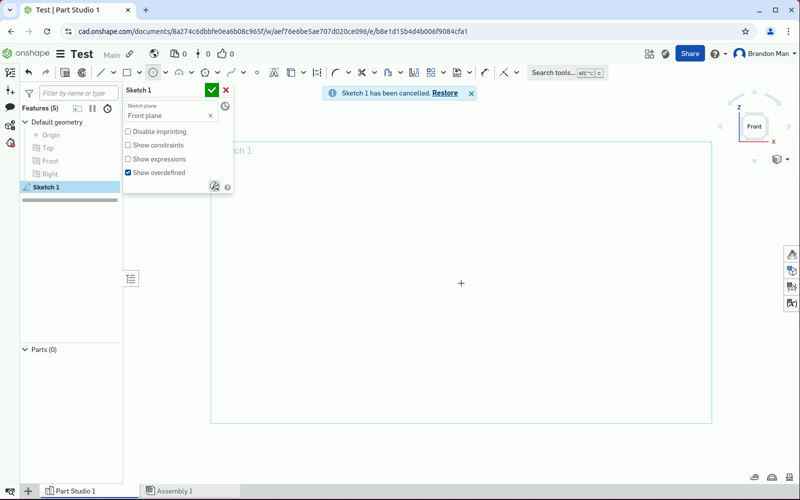
click(461, 282)
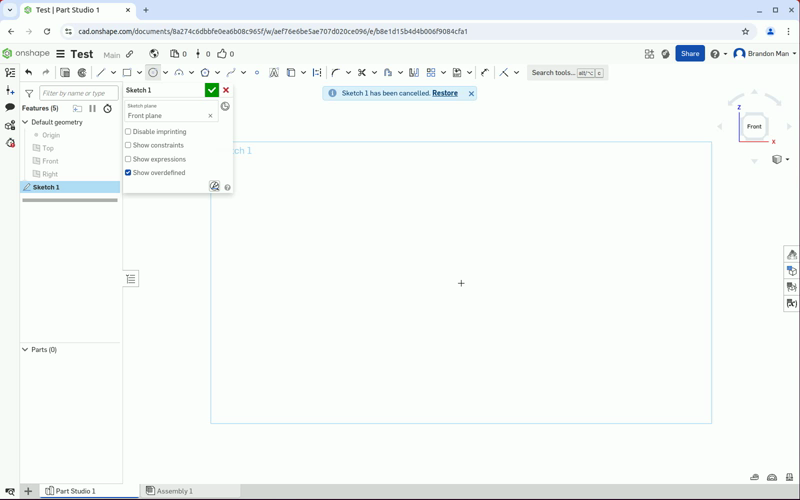
key_up(shift)
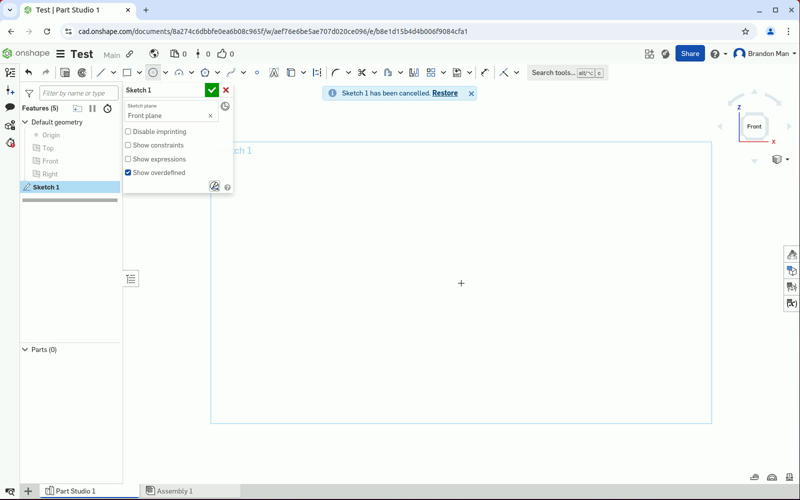
mouse_move(463, 282)
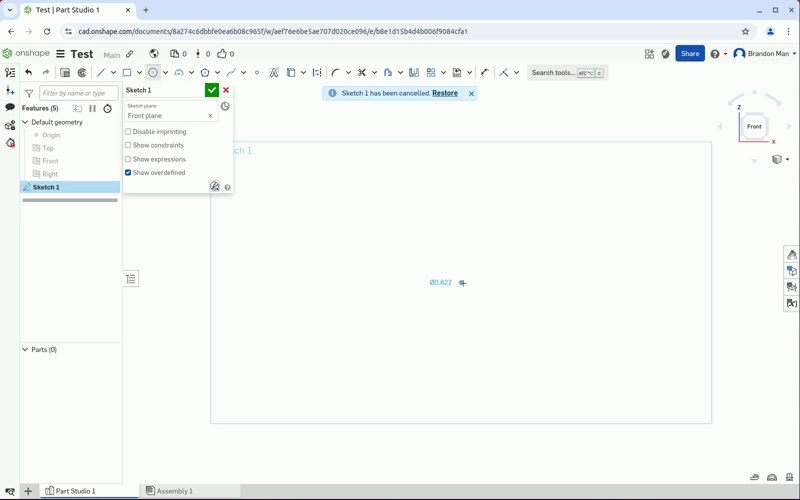
scroll(6)
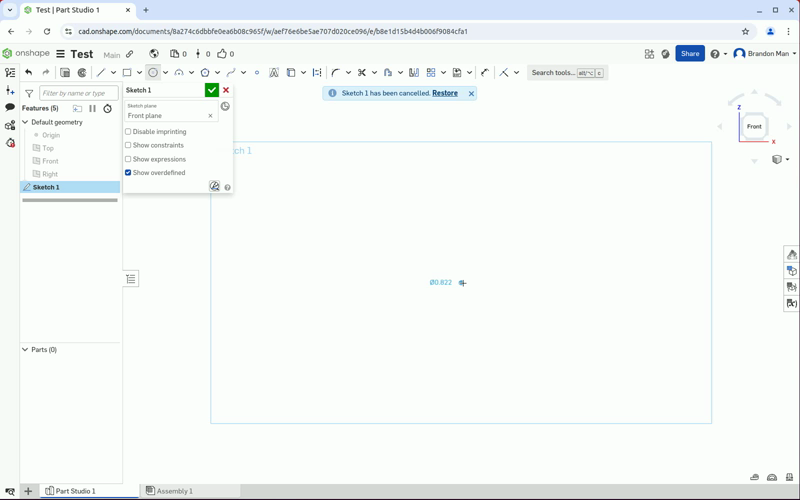
scroll(6)
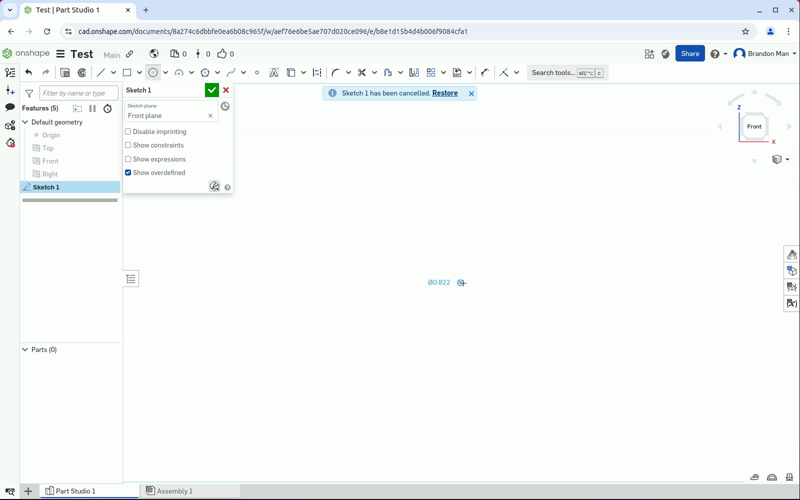
scroll(6)
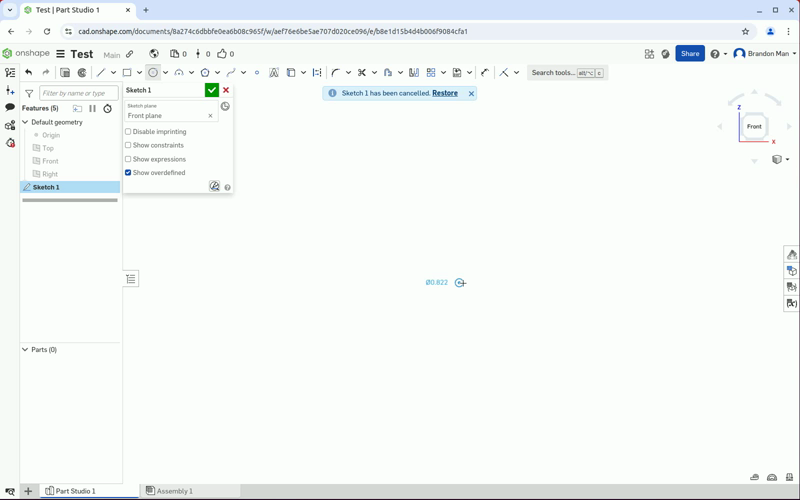
scroll(6)
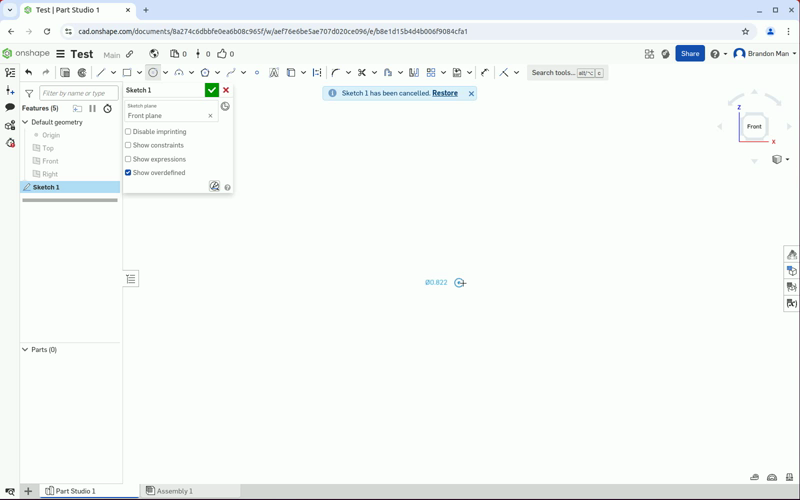
scroll(6)
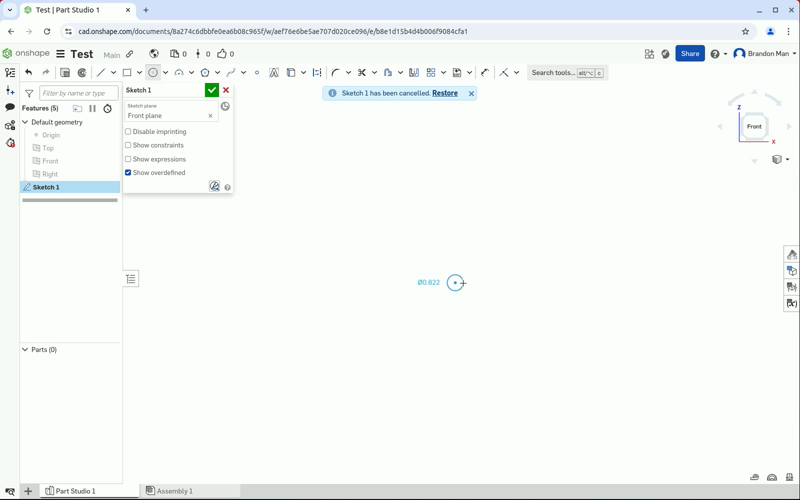
scroll(6)
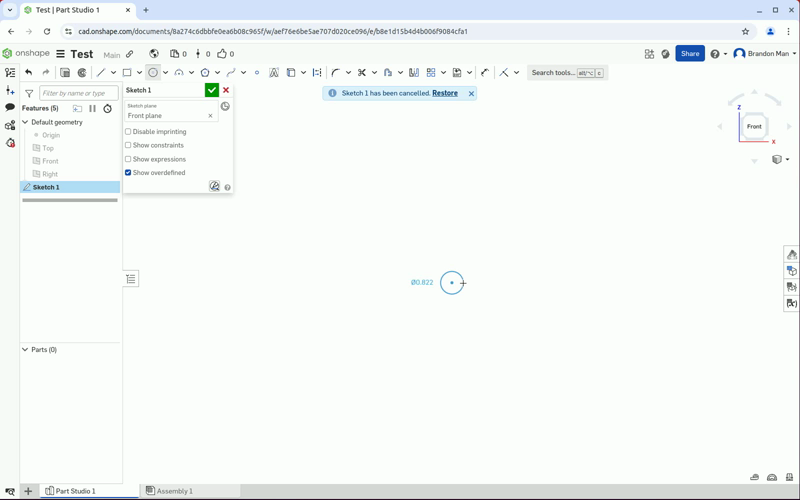
scroll(6)
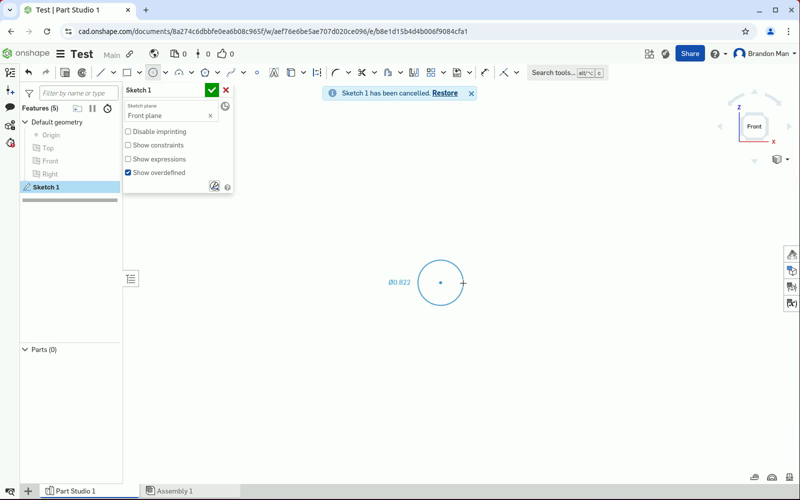
click(463, 282)
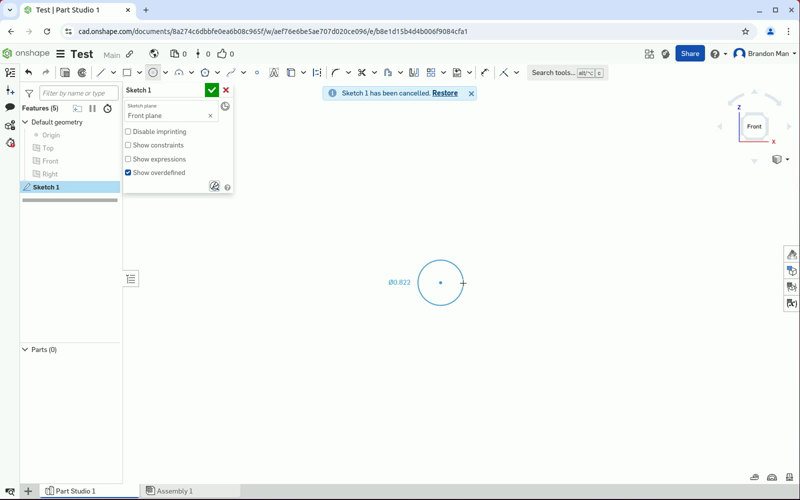
scroll(-6)
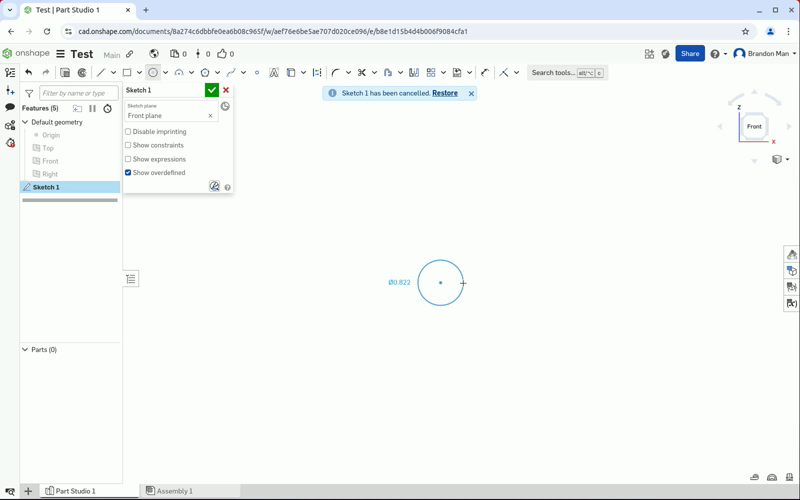
scroll(-6)
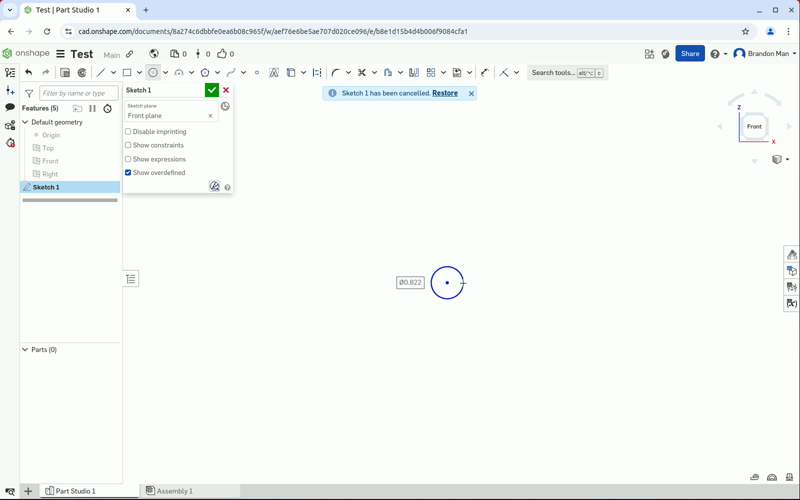
scroll(-6)
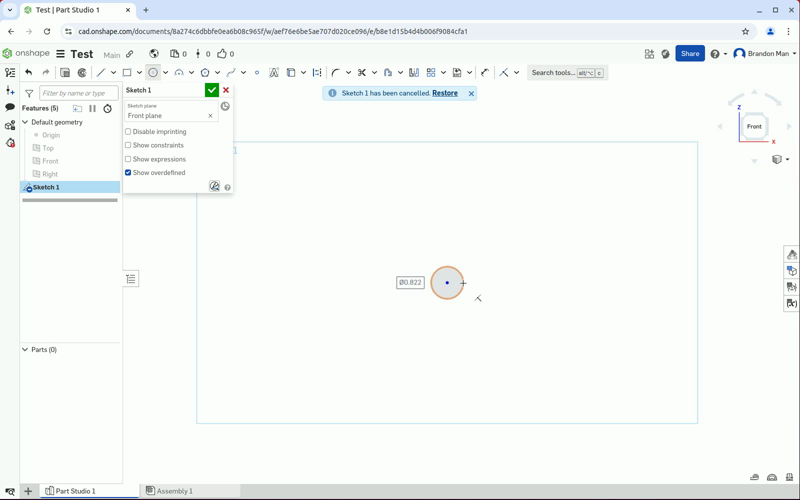
scroll(-6)
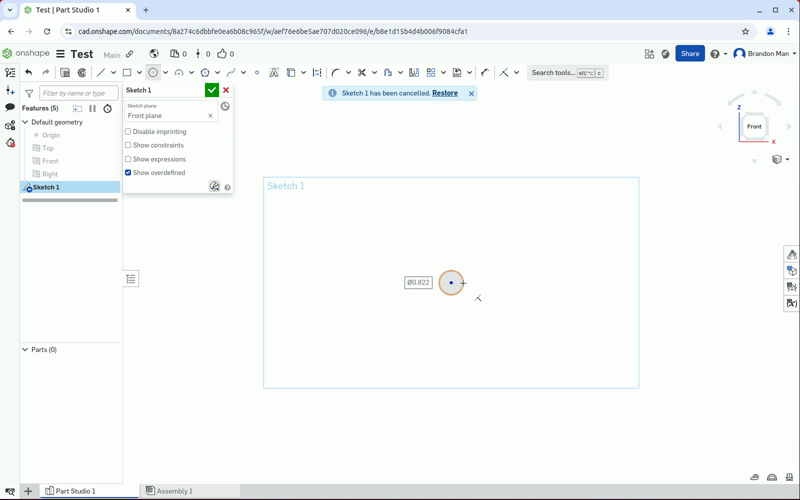
scroll(-6)
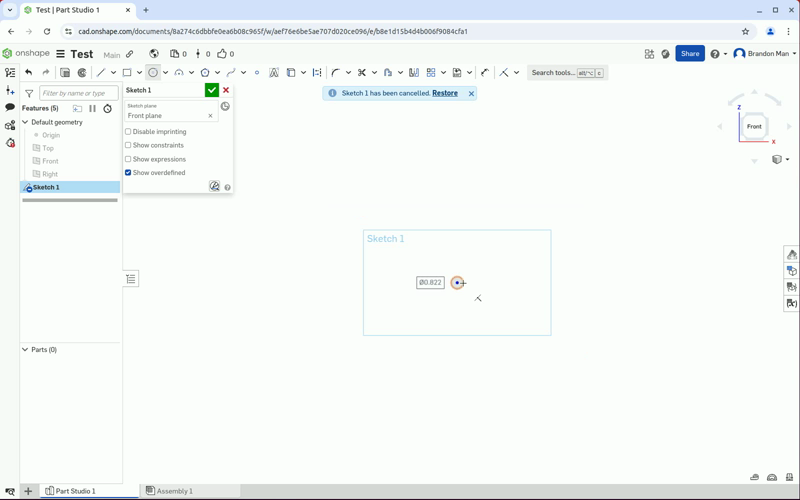
scroll(-6)
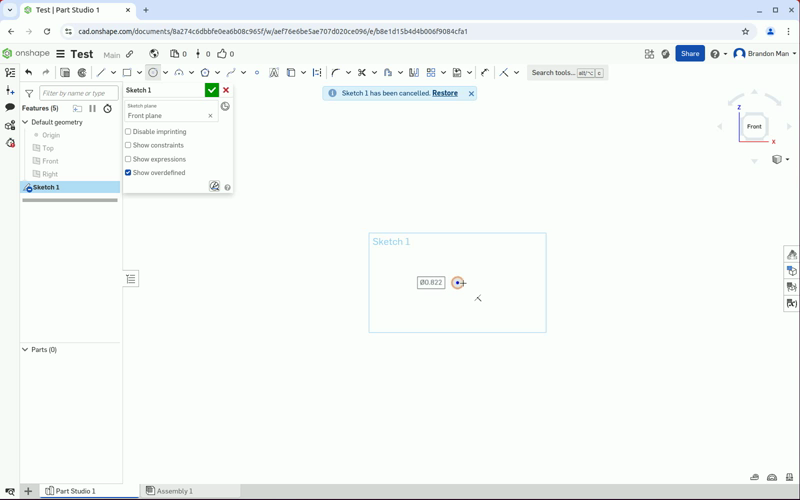
scroll(-6)
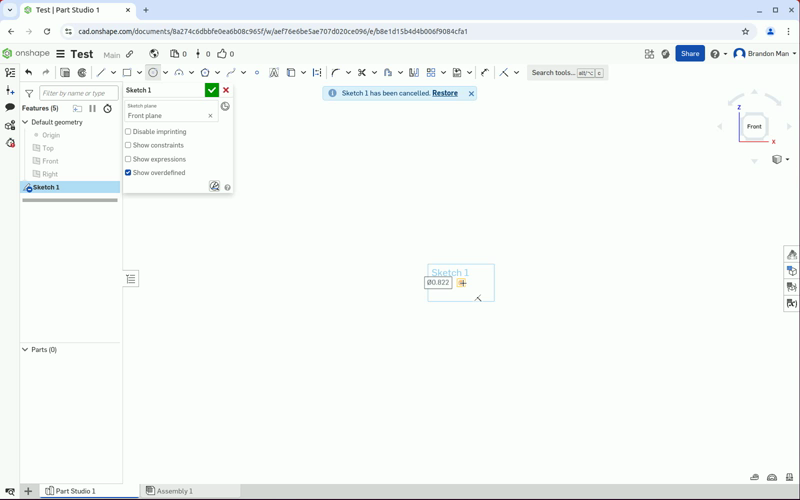
key(esc)
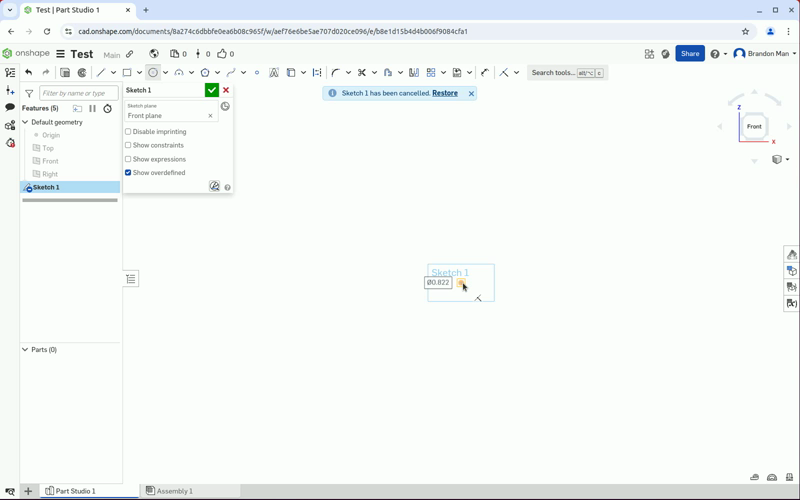
mouse_move(462, 283)
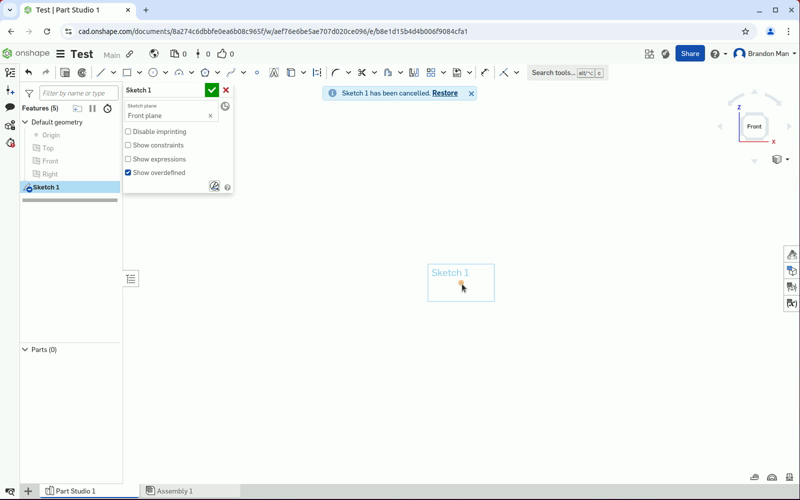
scroll(6)
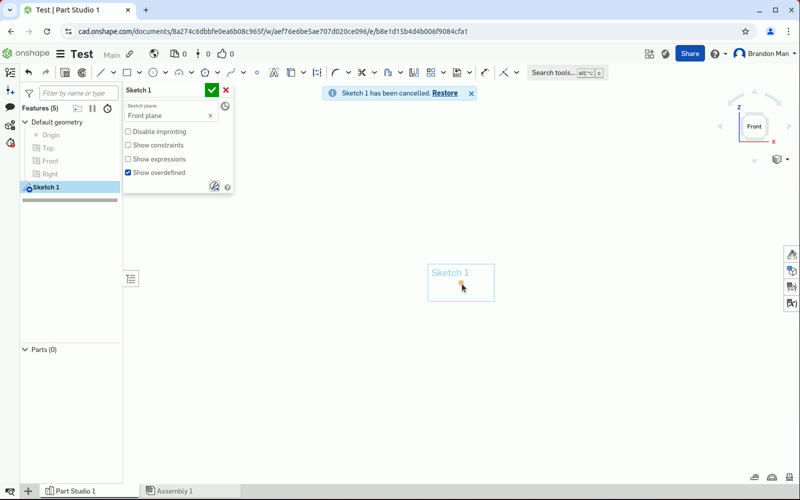
scroll(6)
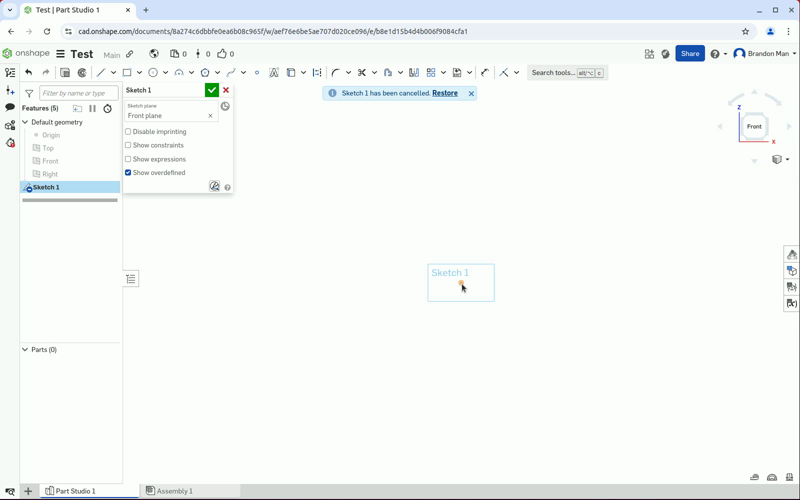
scroll(6)
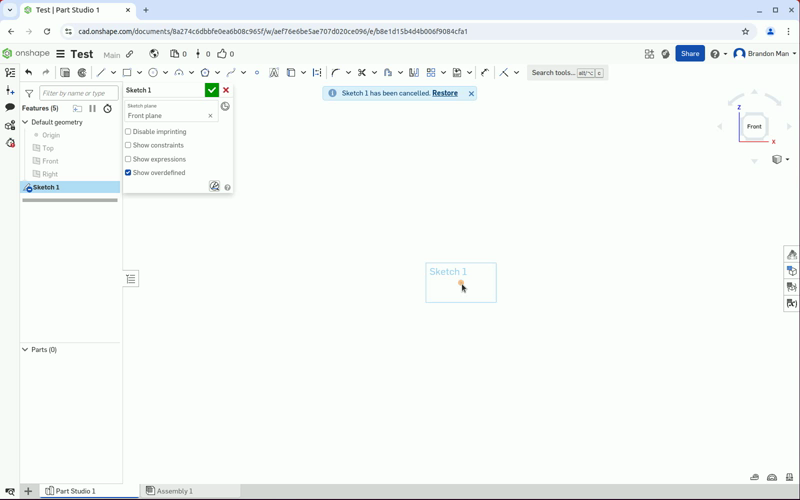
scroll(6)
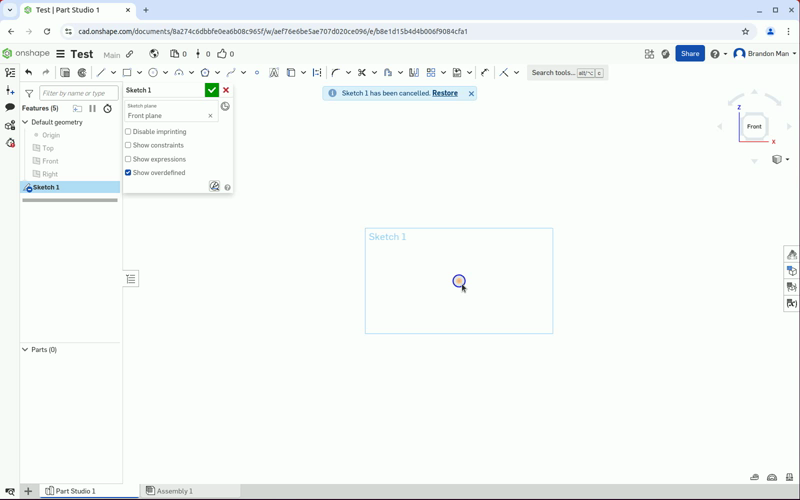
scroll(6)
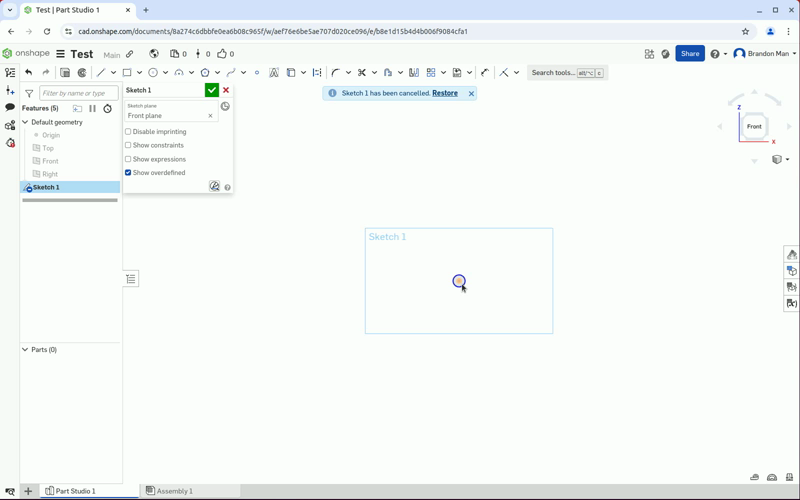
scroll(6)
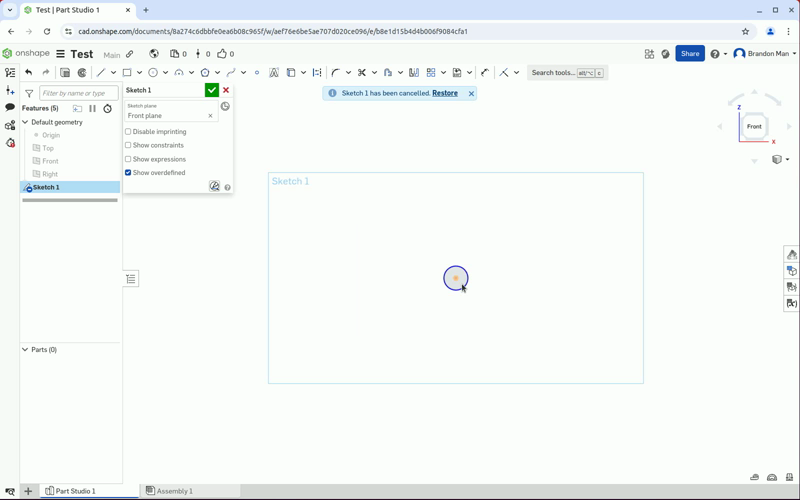
scroll(6)
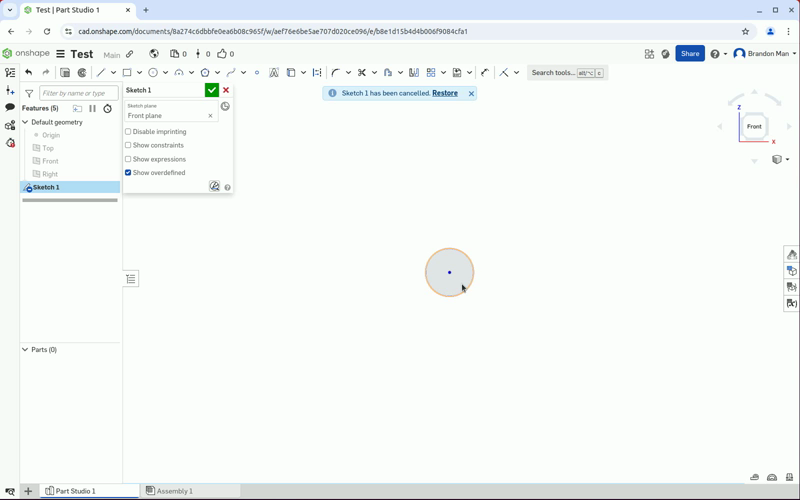
click(462, 283)
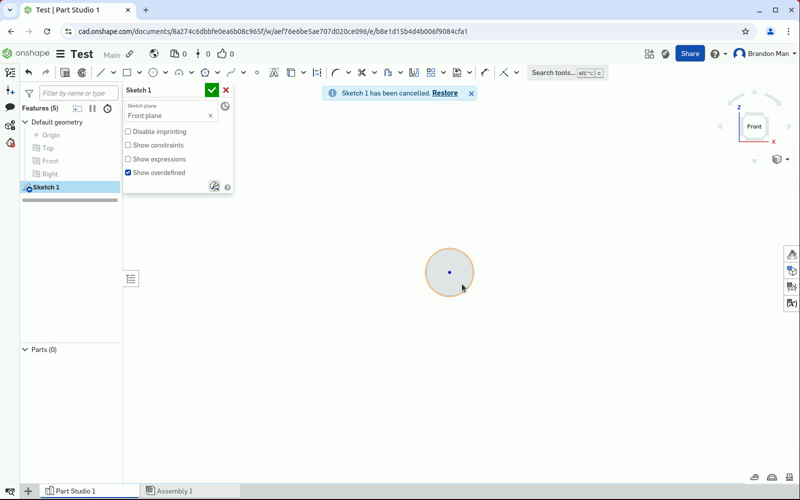
scroll(-6)
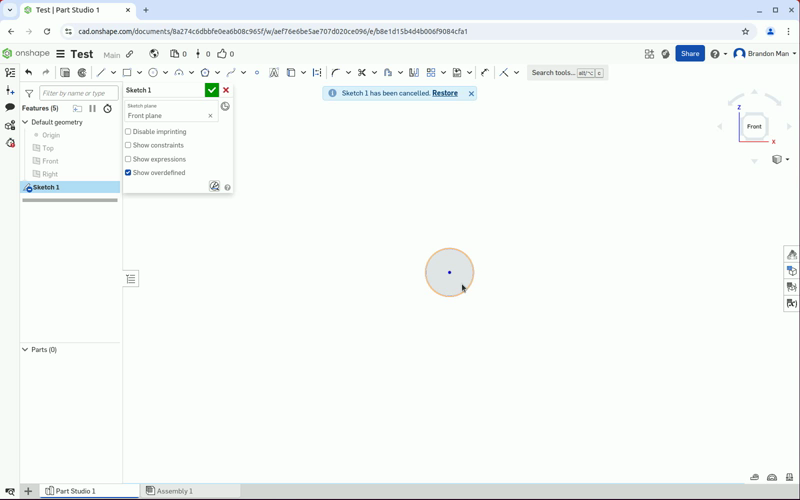
scroll(-6)
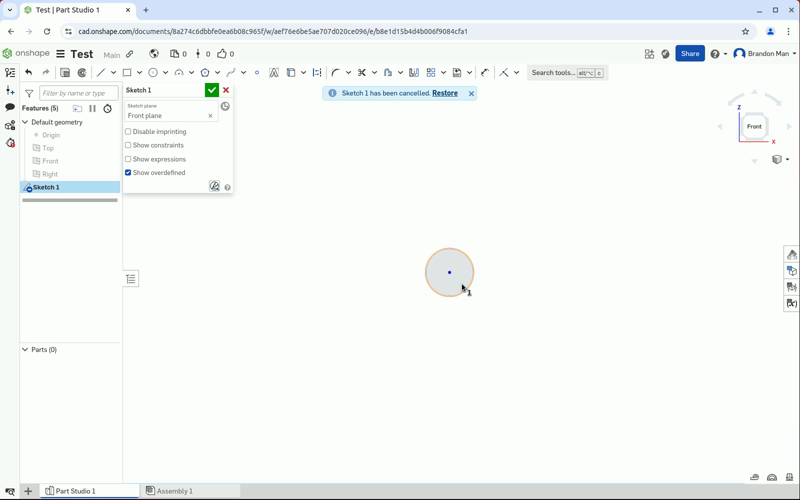
scroll(-6)
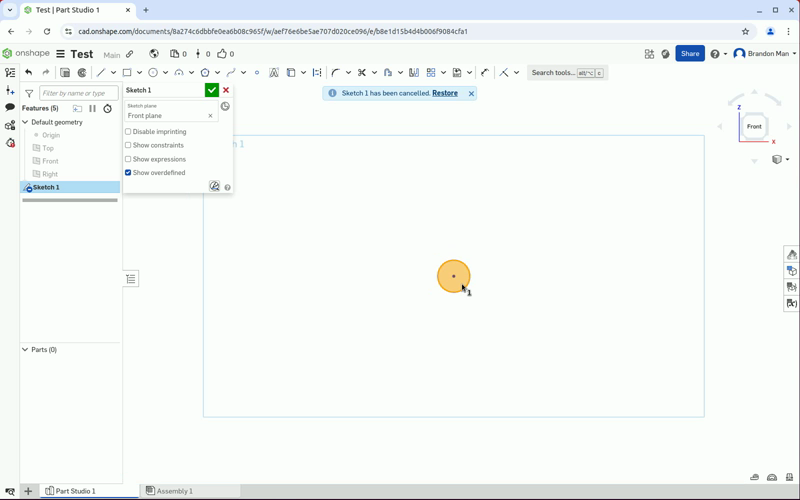
scroll(-6)
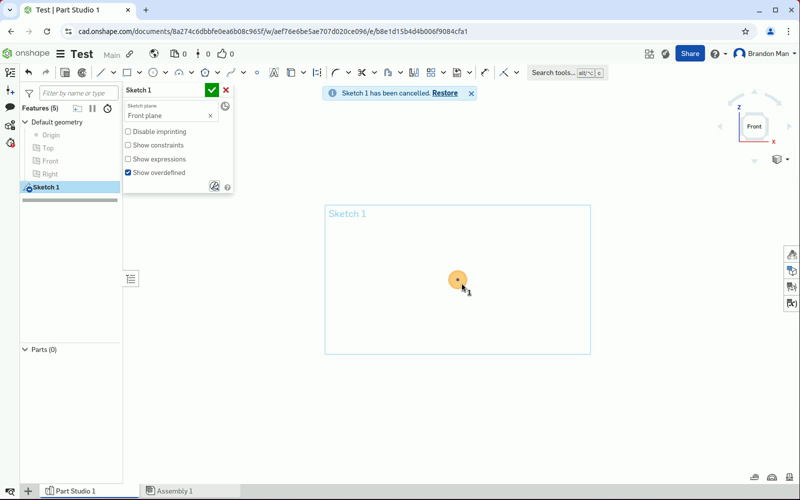
scroll(-6)
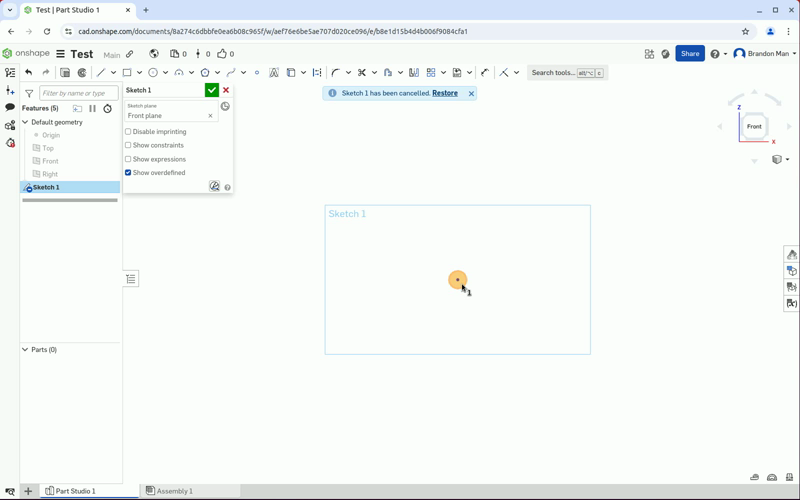
scroll(-6)
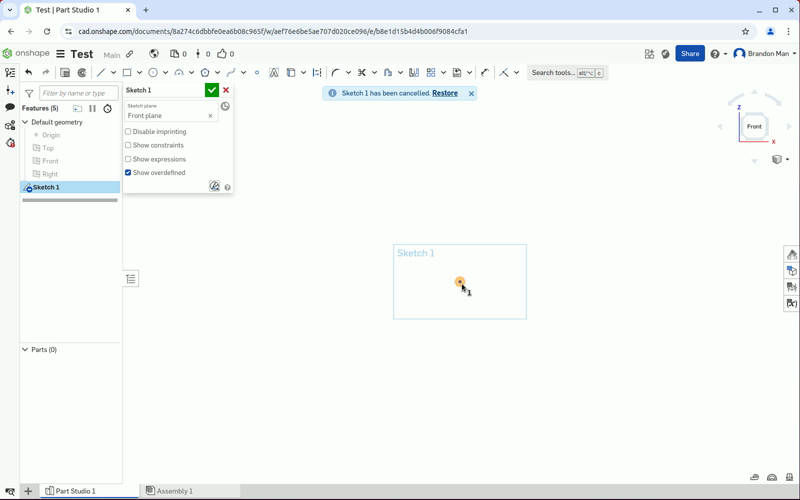
scroll(-6)
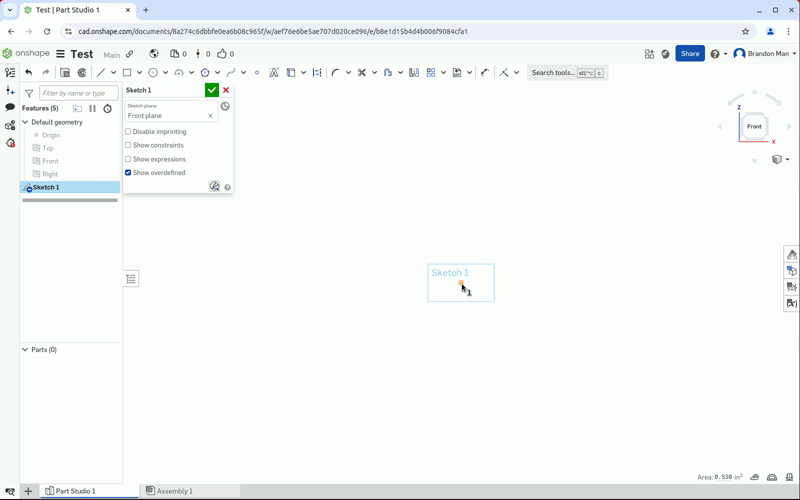
mouse_move(73, 352)
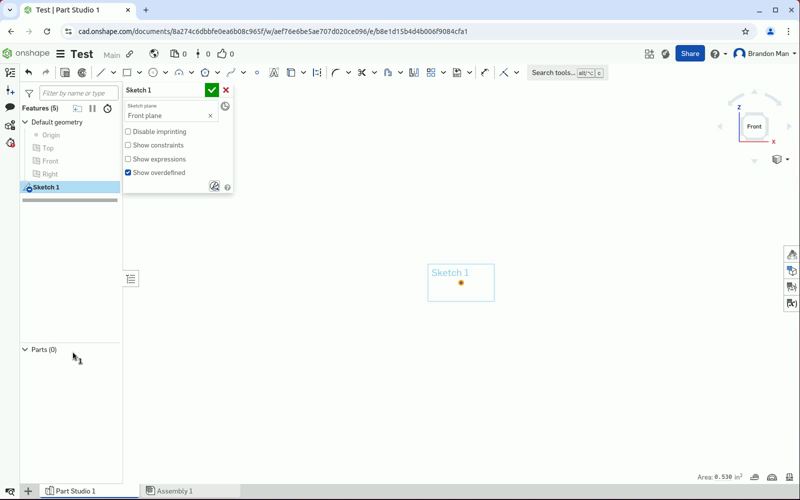
key(shift+y)
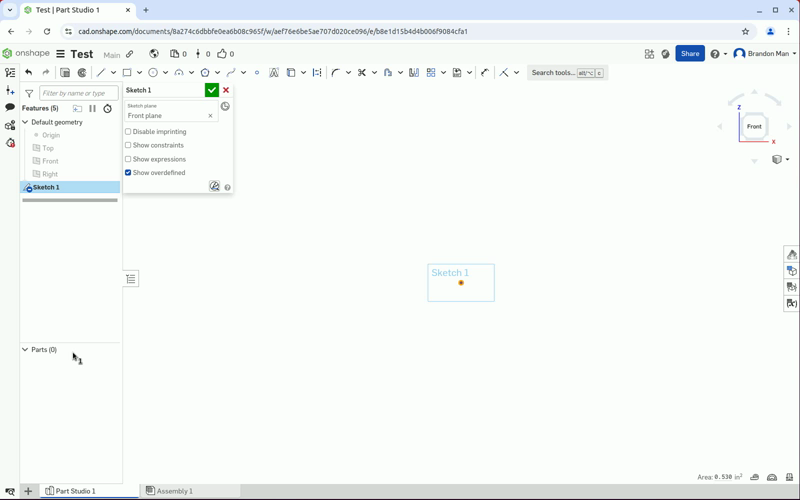
key(shift+e)
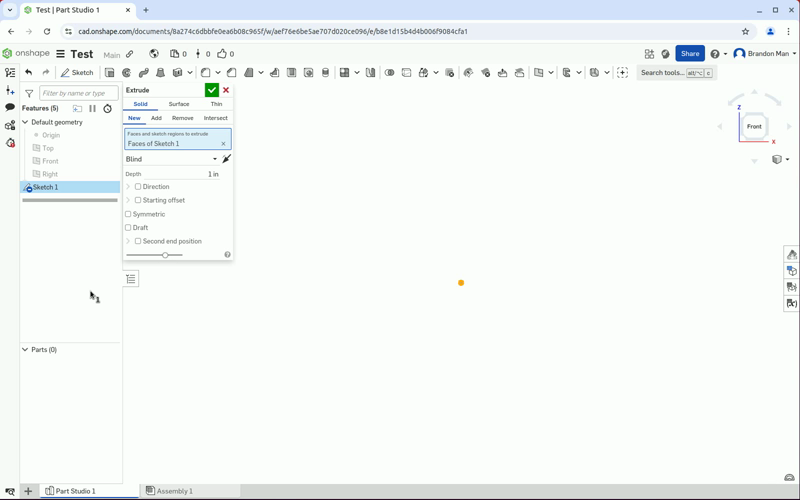
mouse_move(143, 106)
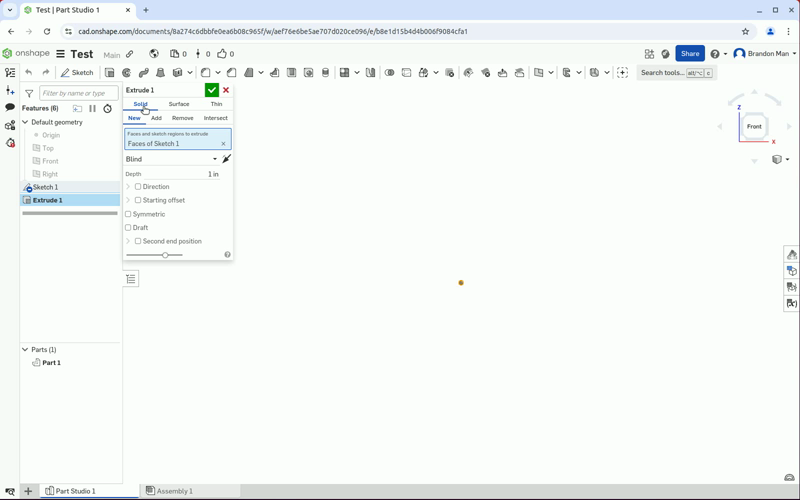
click(143, 106)
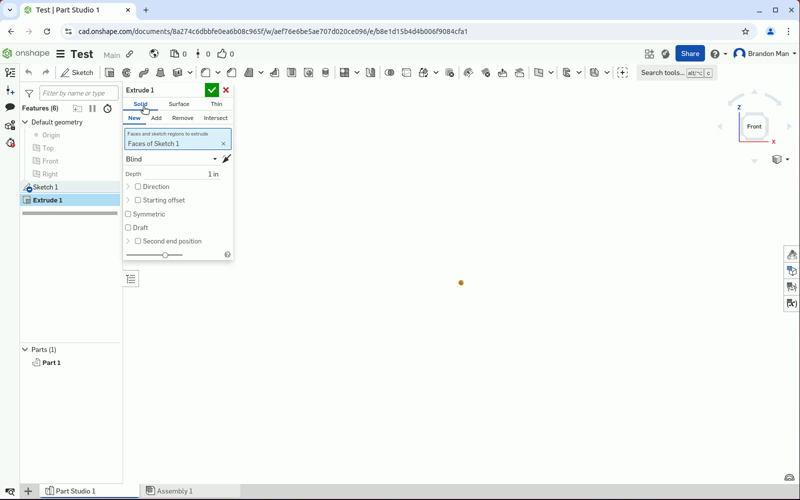
mouse_move(137, 120)
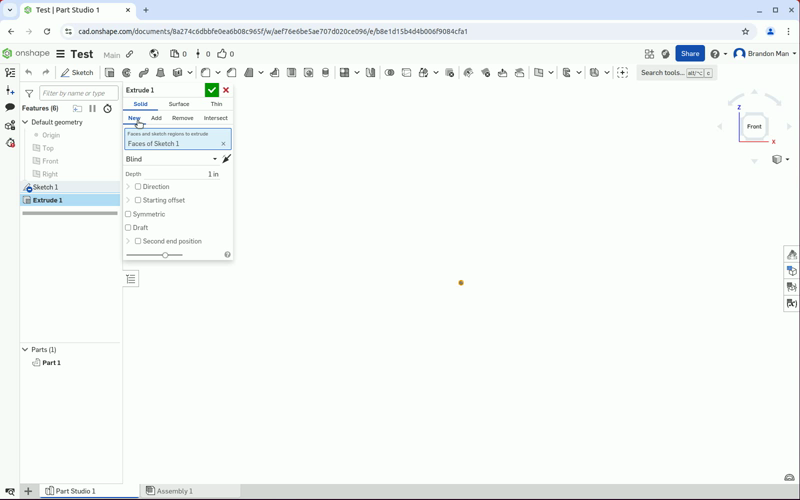
click(137, 120)
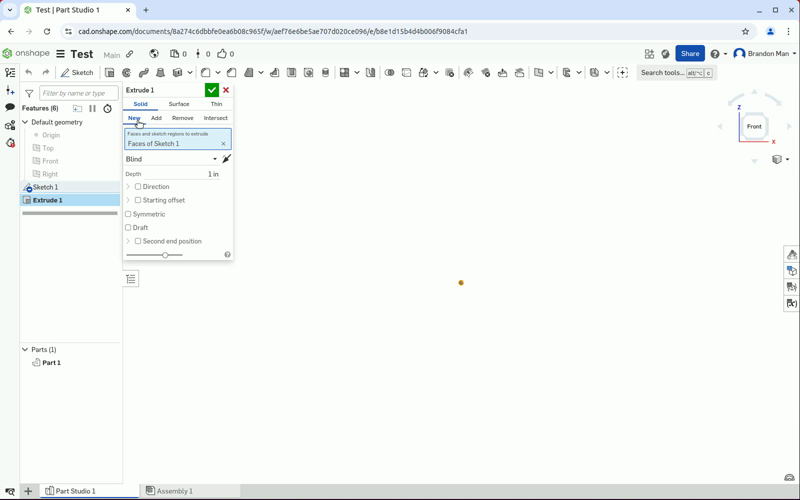
key(tab, 4)
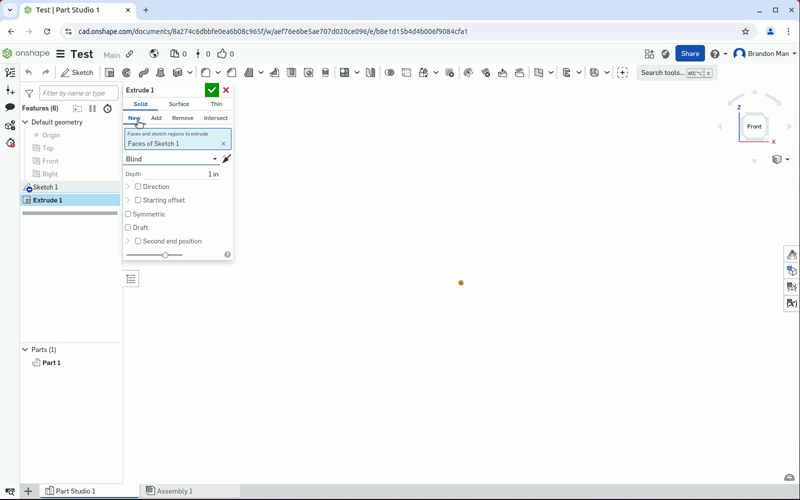
text(22.627)
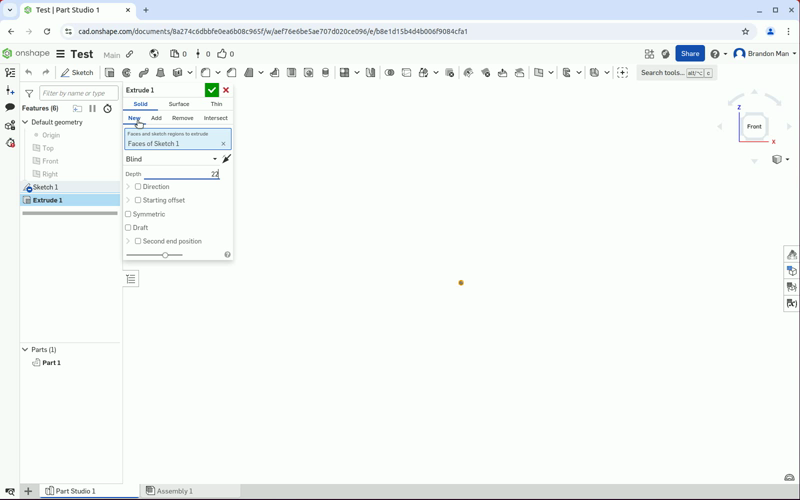
key(enter)
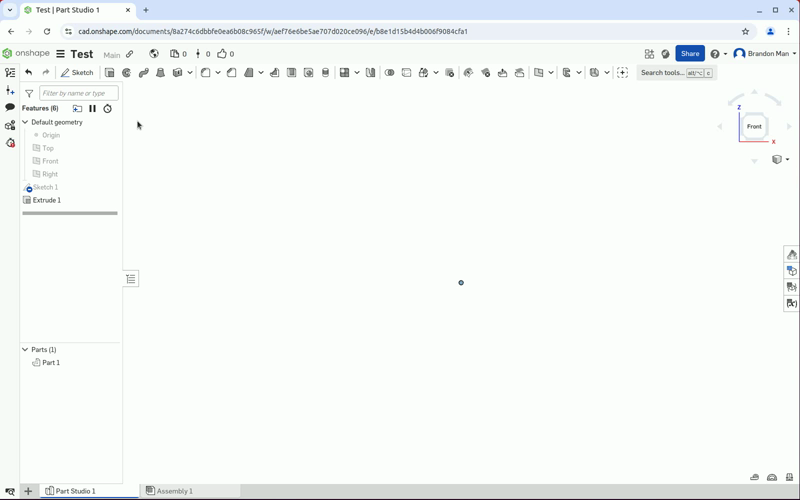
key(shift+h)
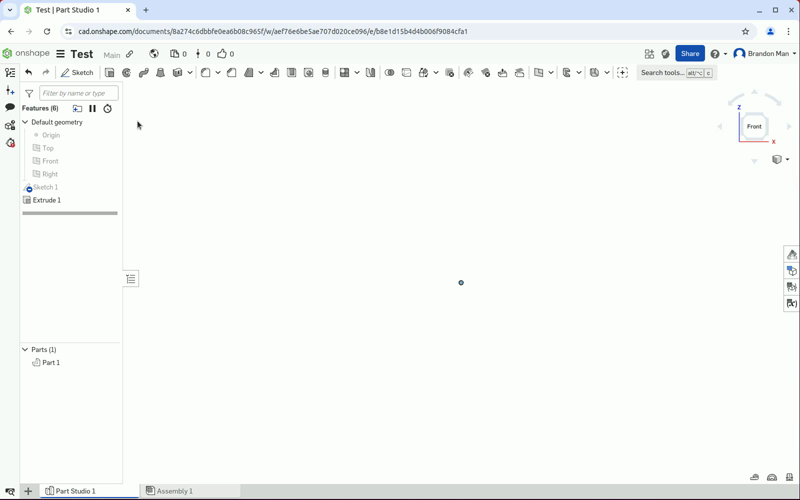
key(shift+h)
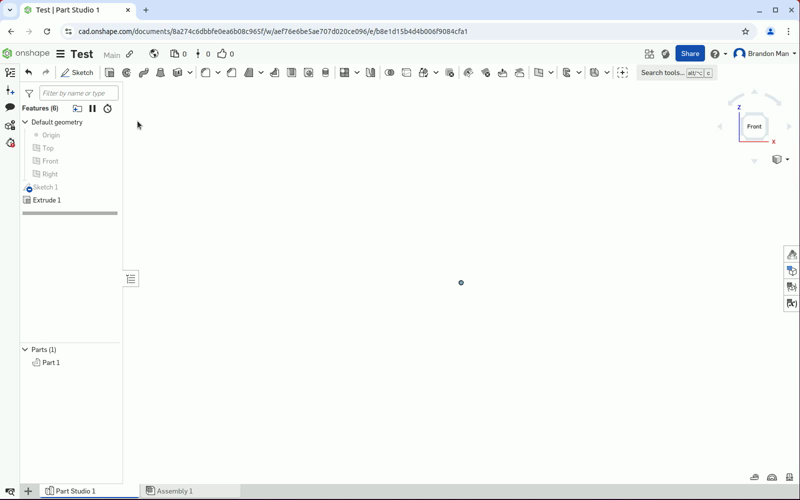
mouse_move(73, 189)
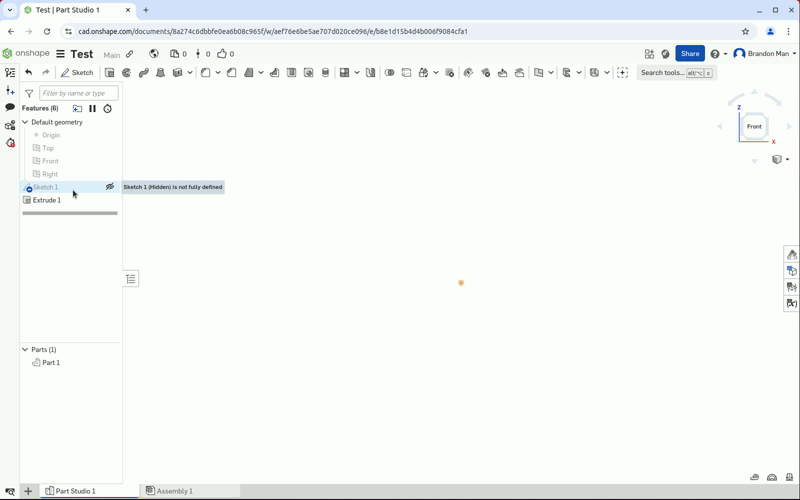
click(73, 189)
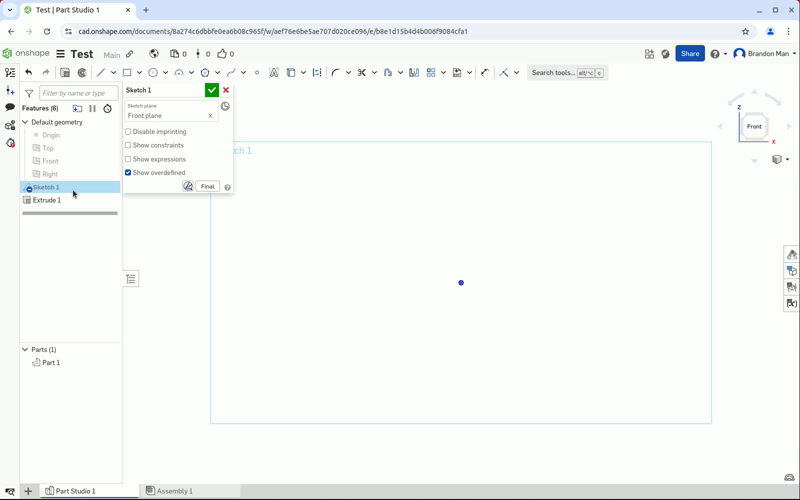
mouse_move(229, 92)
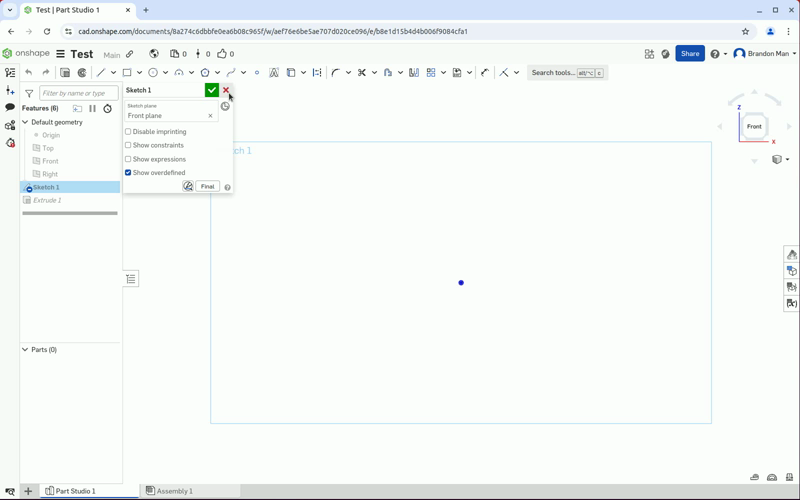
click(229, 92)
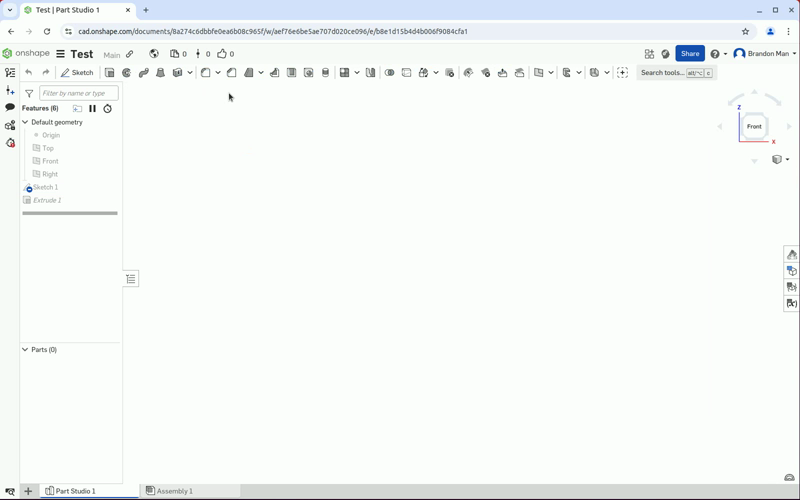
mouse_move(73, 352)
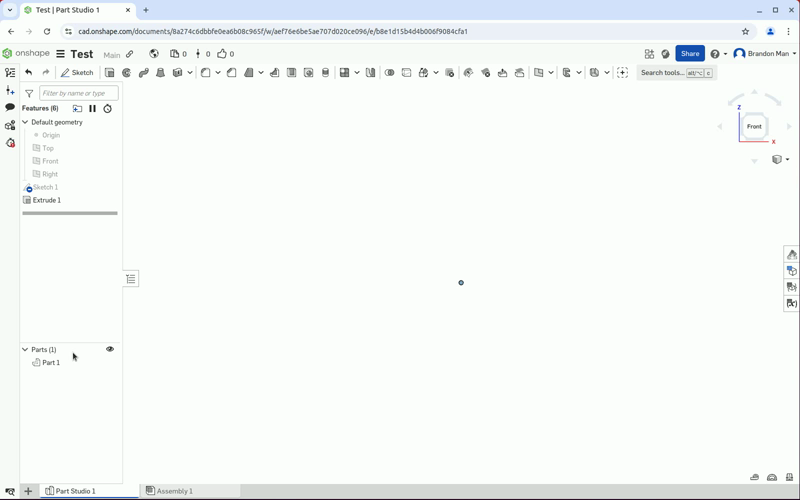
key(y)
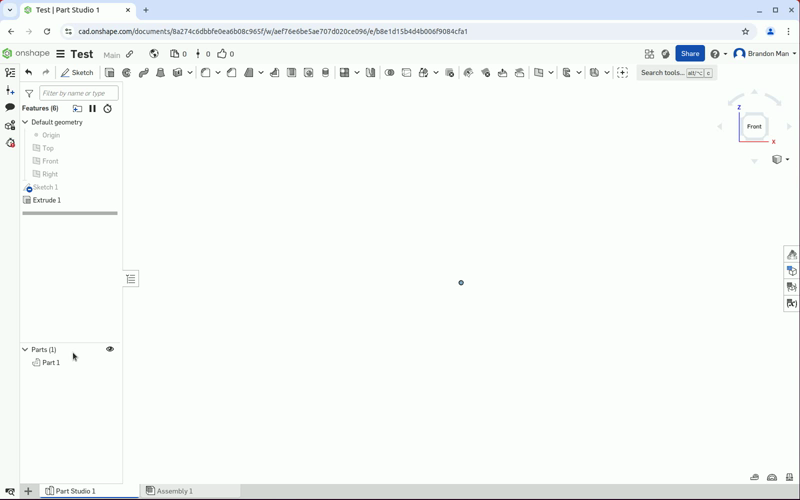
key(shift+p)
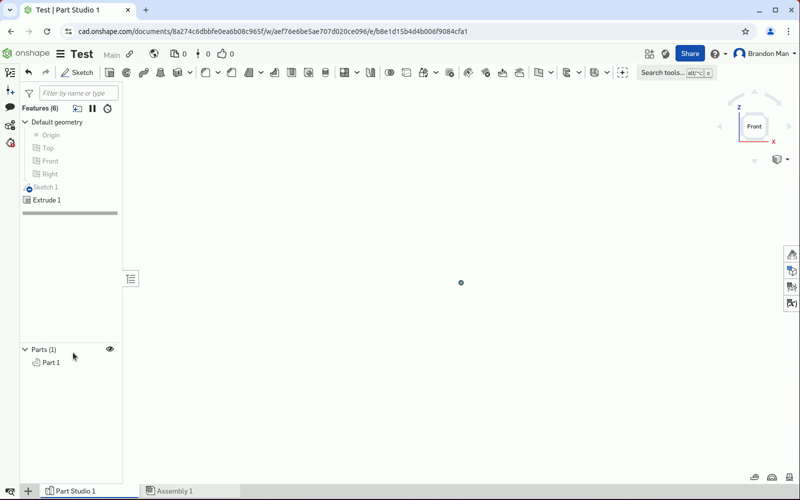
key(space)
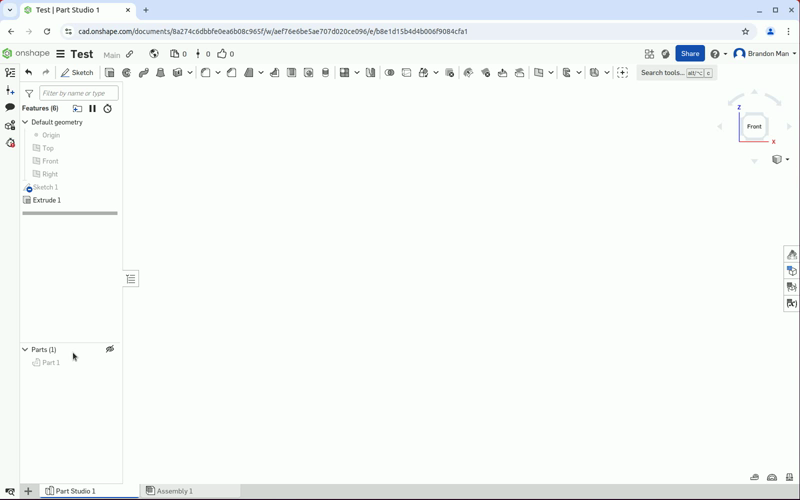
key_down(shift)
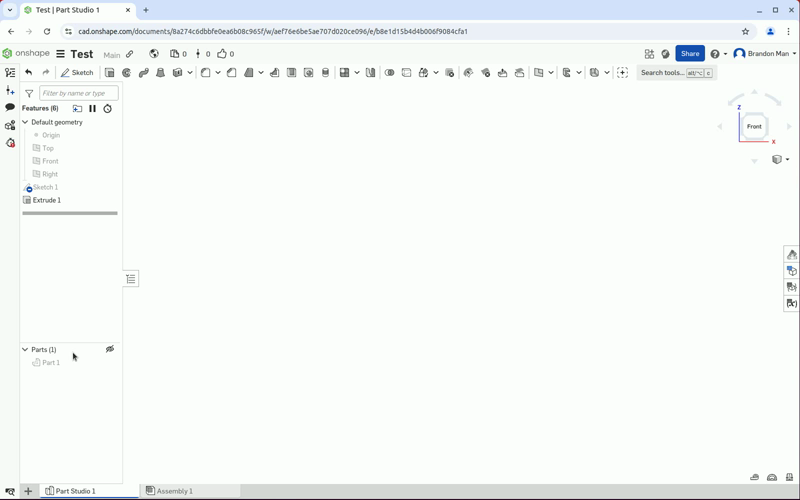
key(down)
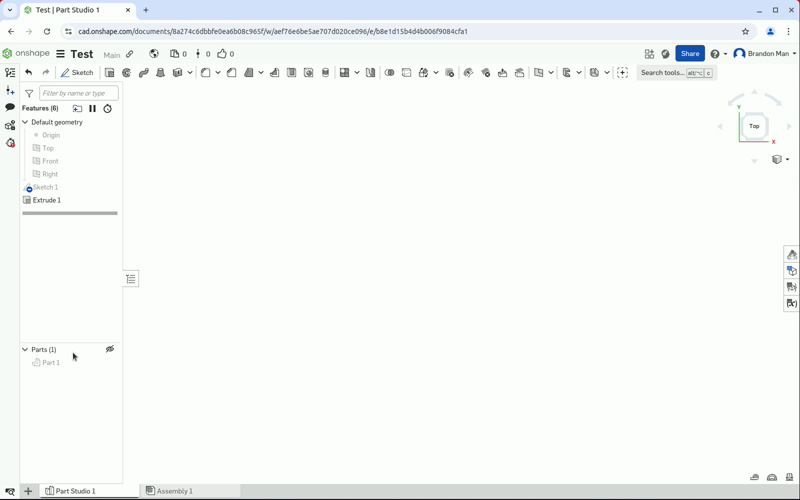
key_up(shift)
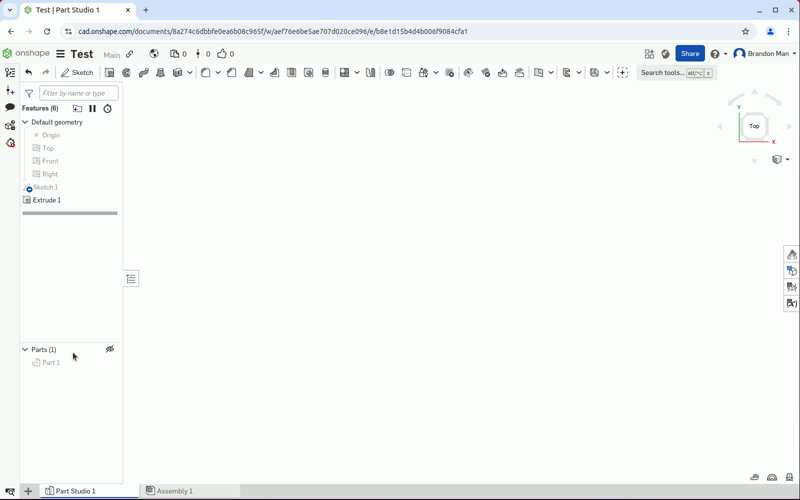
mouse_move(73, 352)
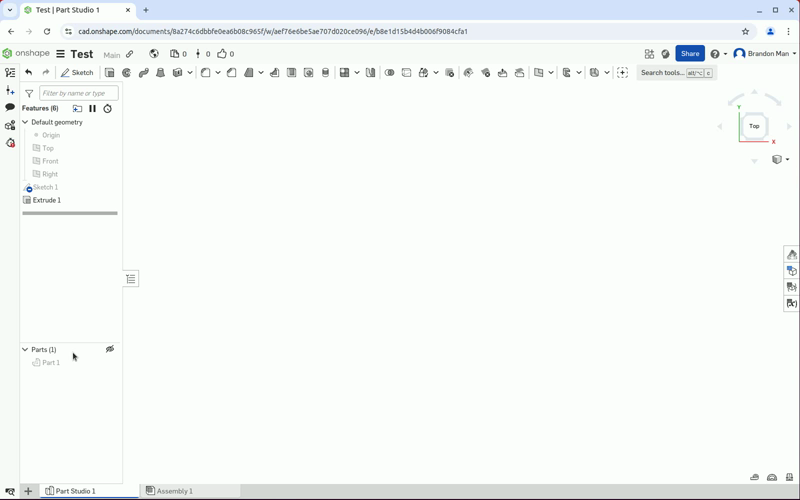
key(shift+y)
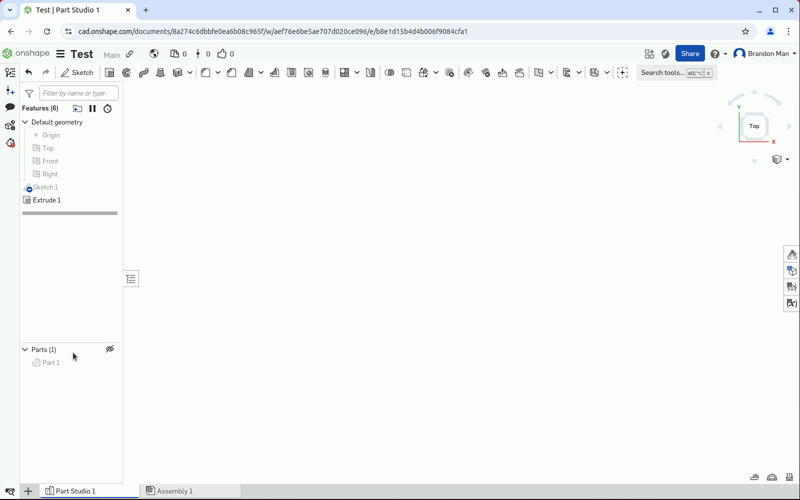
key(shift+s)
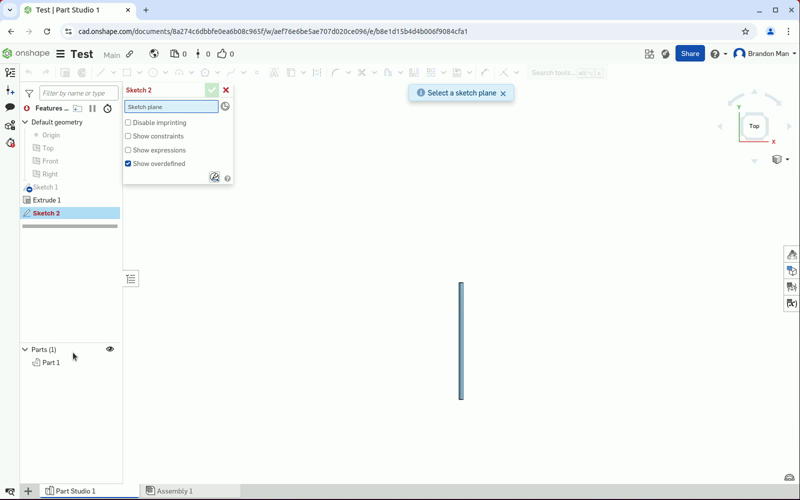
mouse_move(73, 150)
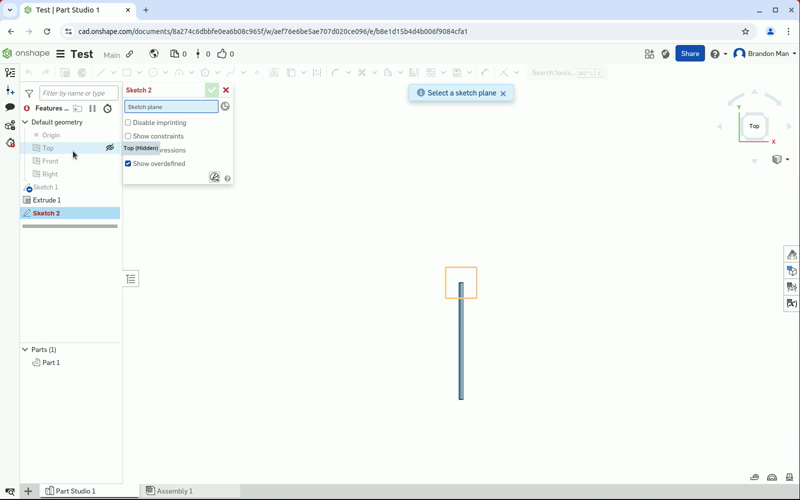
click(73, 150)
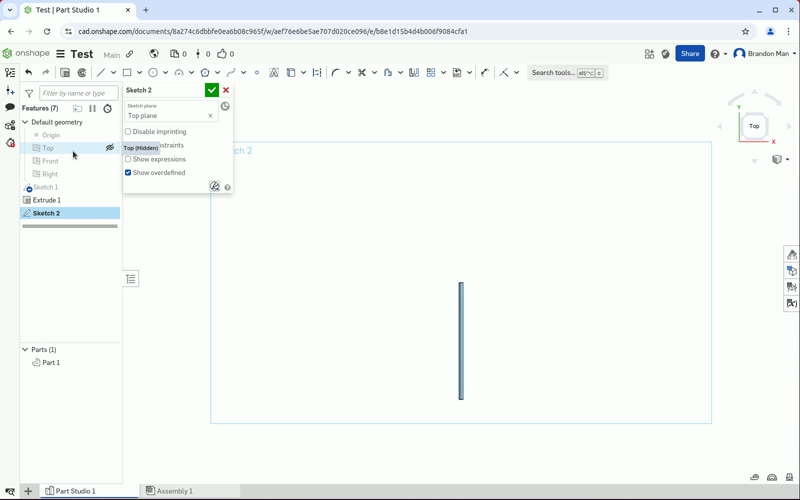
mouse_move(73, 352)
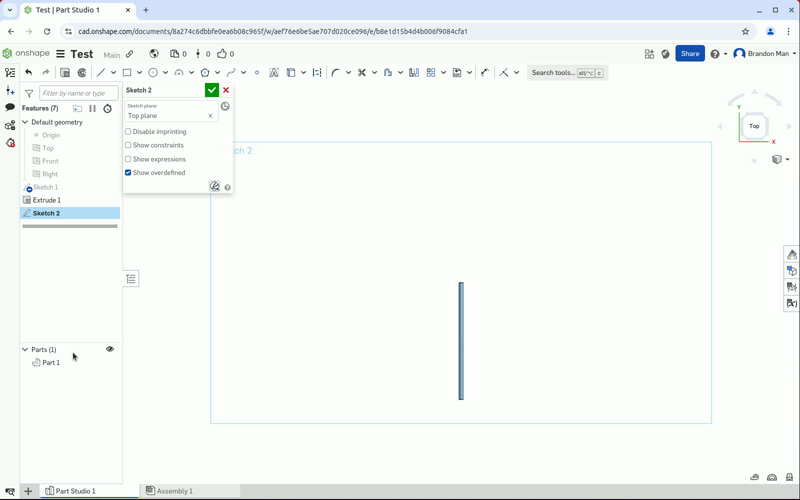
key(y)
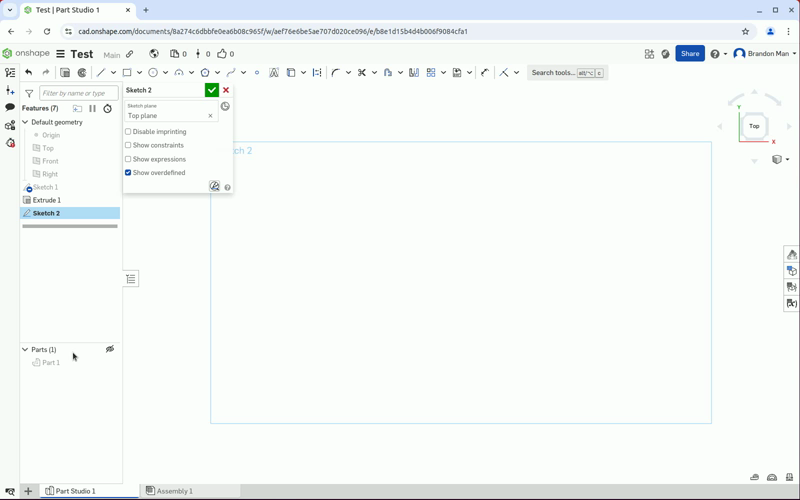
key(c)
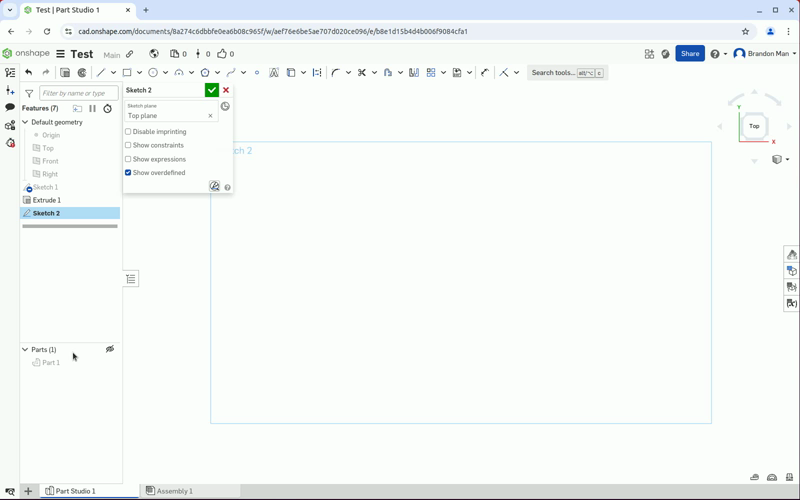
key_down(shift)
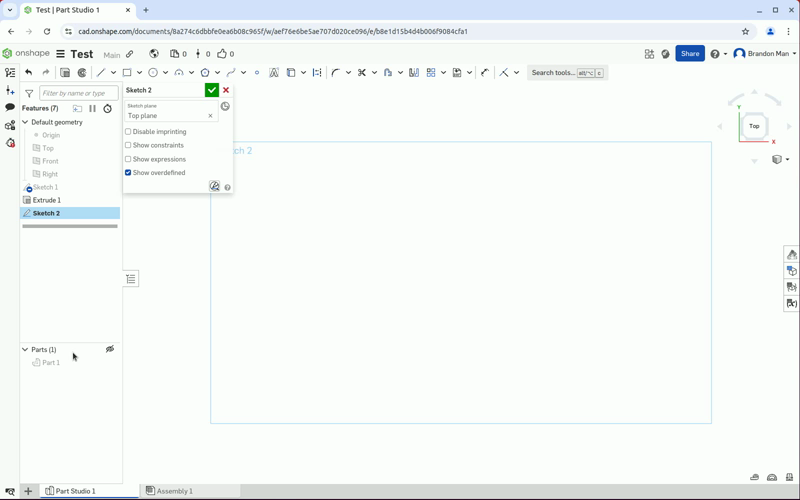
mouse_move(461, 282)
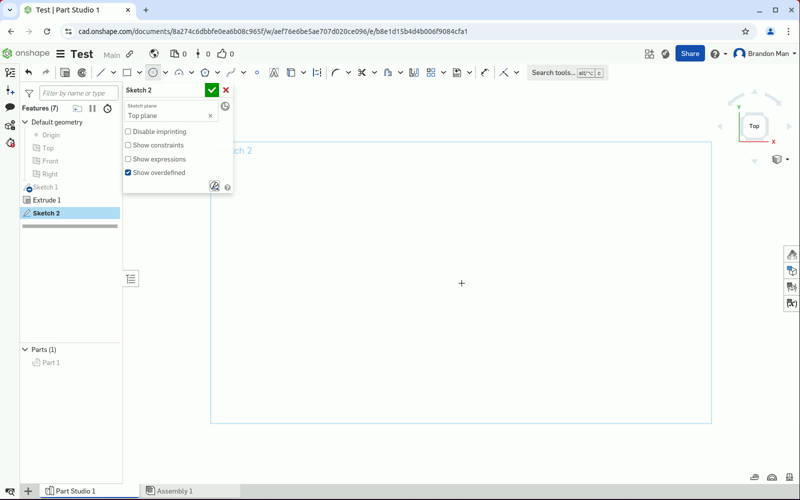
click(461, 282)
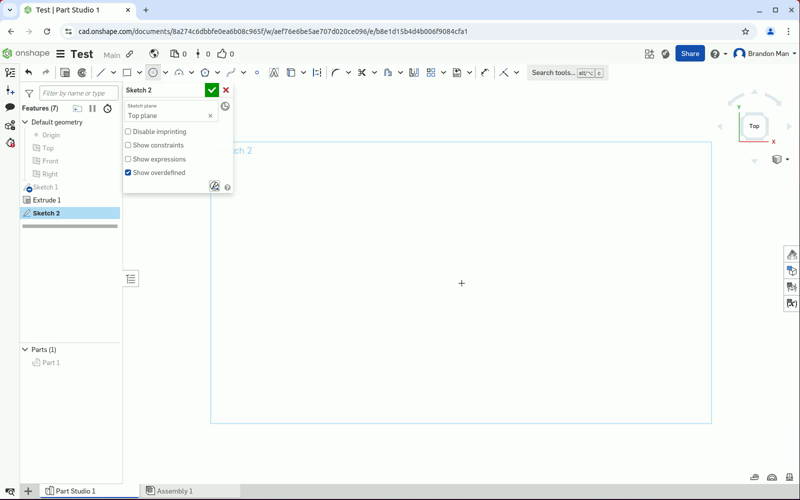
key_up(shift)
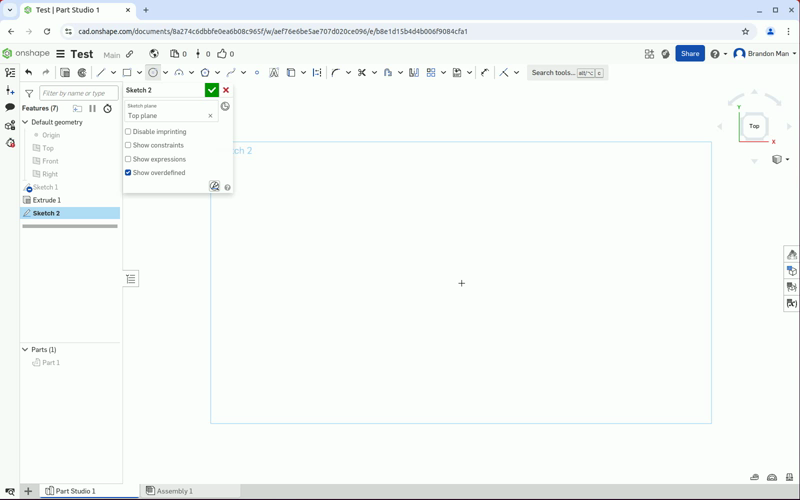
mouse_move(464, 282)
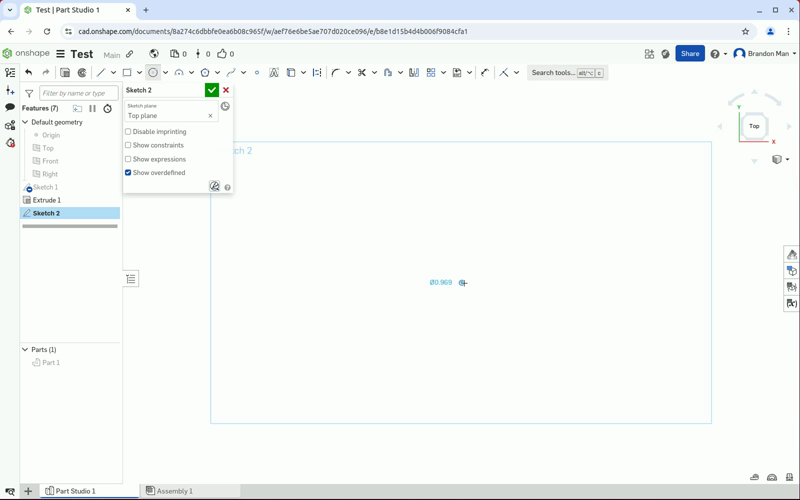
scroll(6)
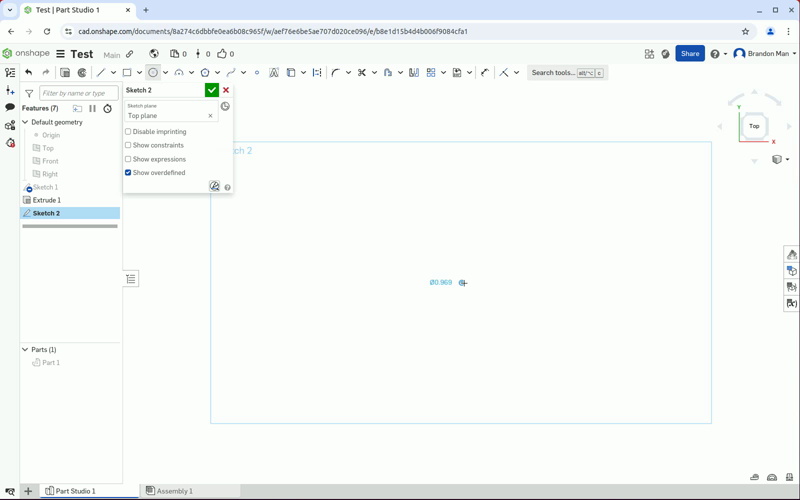
scroll(6)
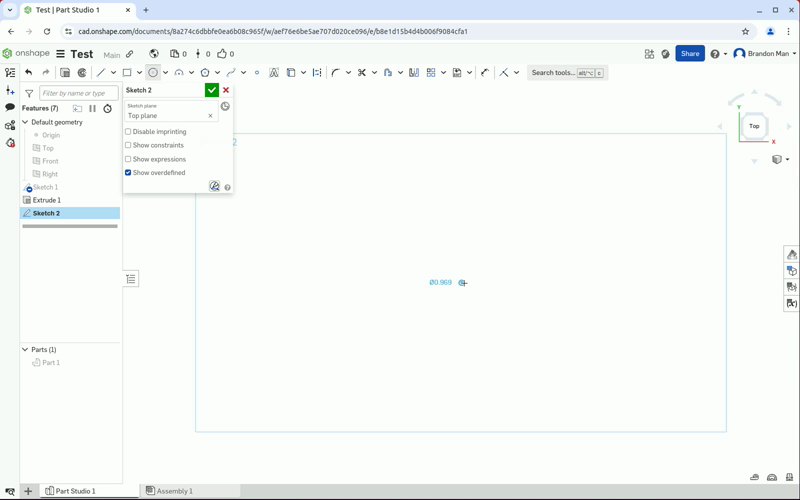
scroll(6)
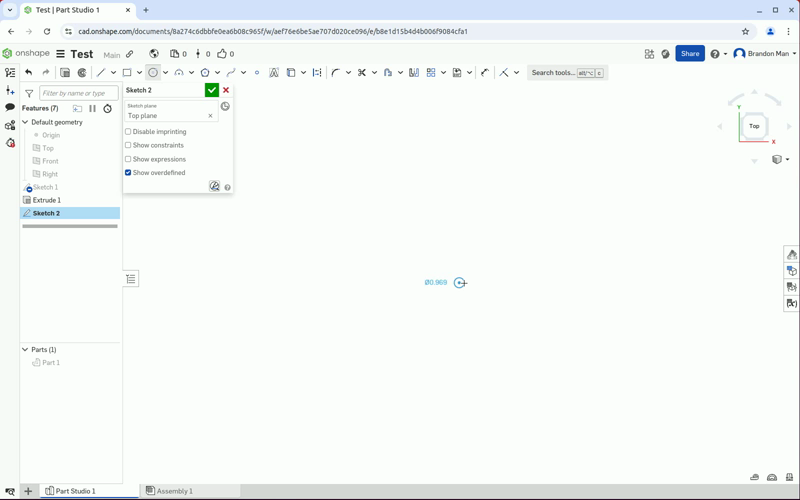
scroll(6)
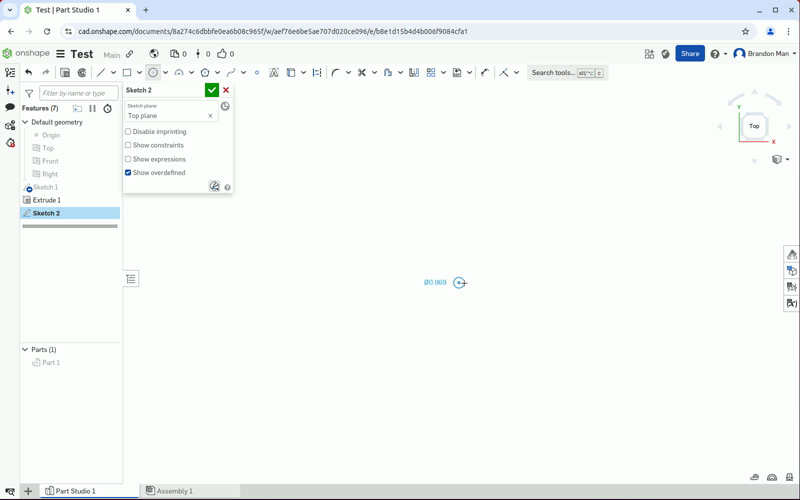
scroll(6)
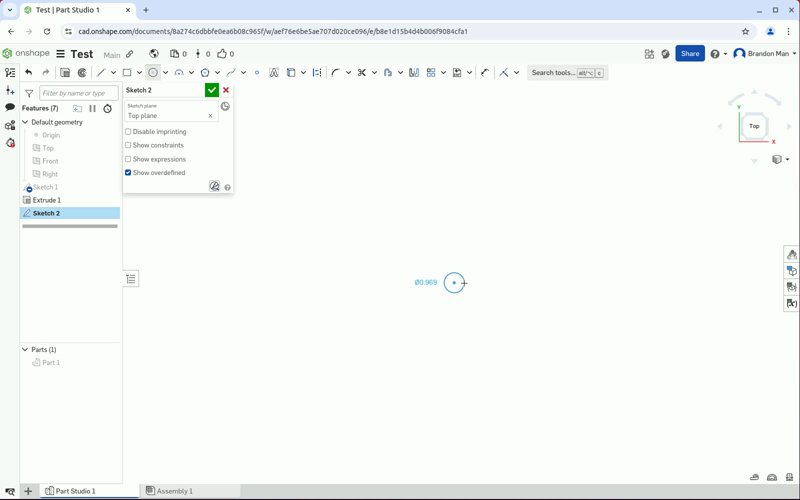
scroll(6)
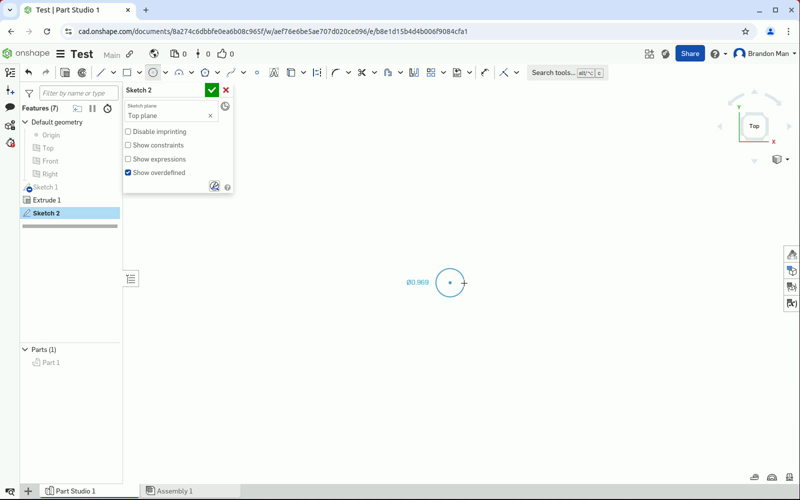
scroll(6)
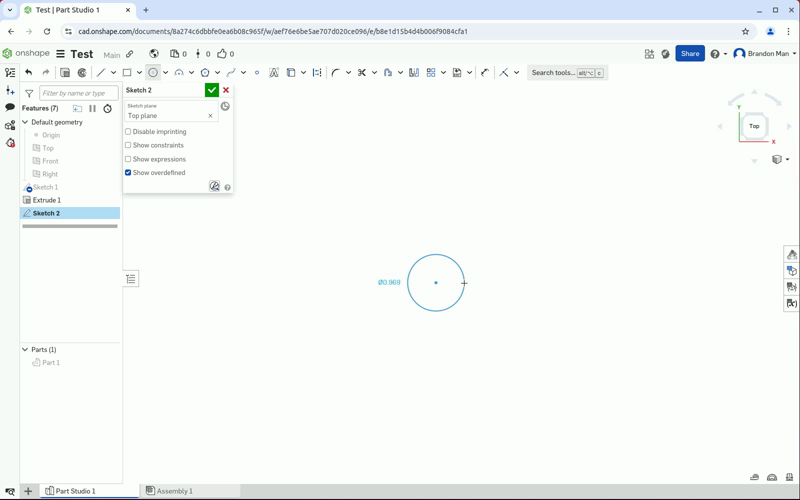
click(464, 282)
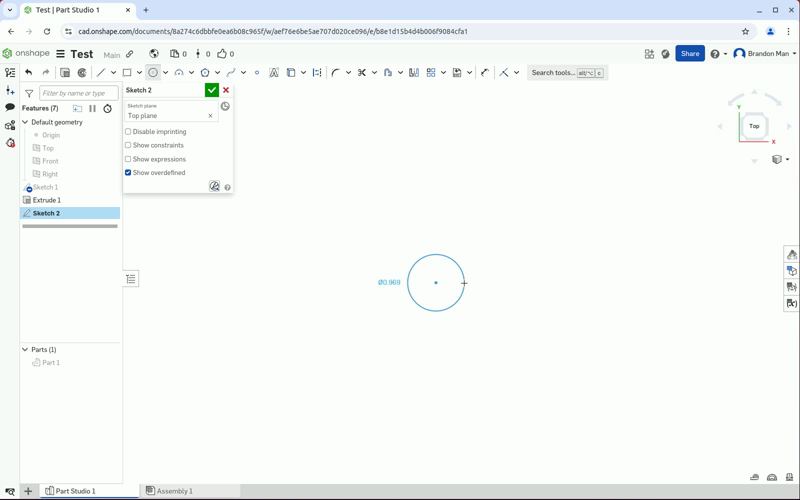
scroll(-6)
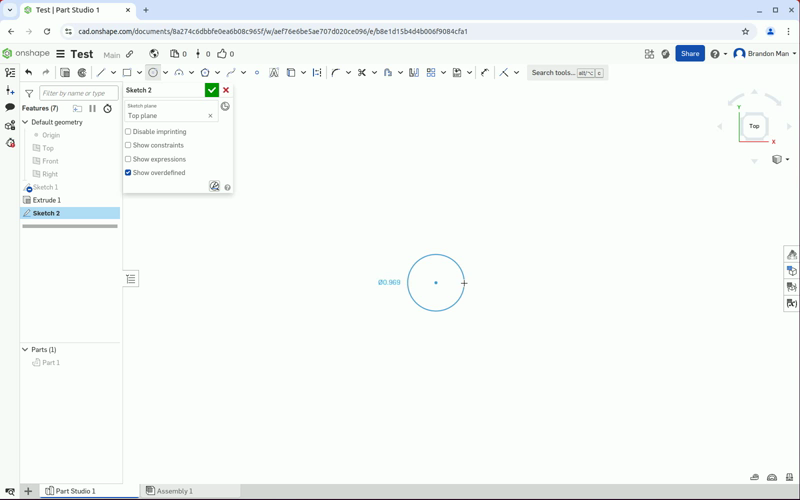
scroll(-6)
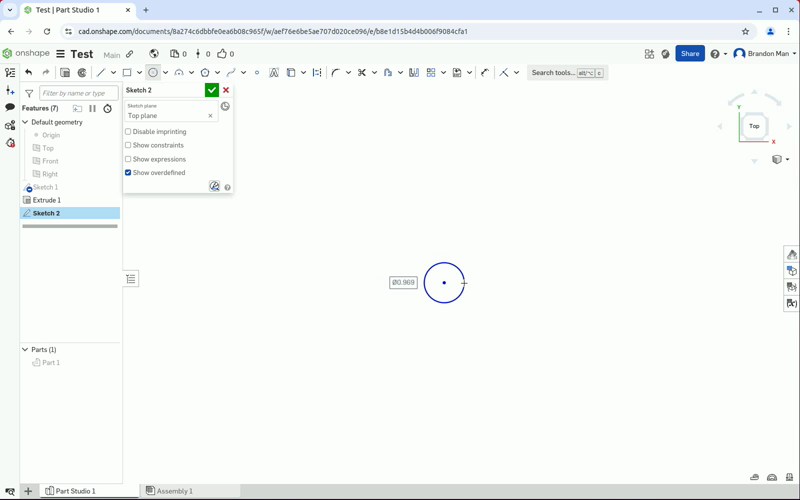
scroll(-6)
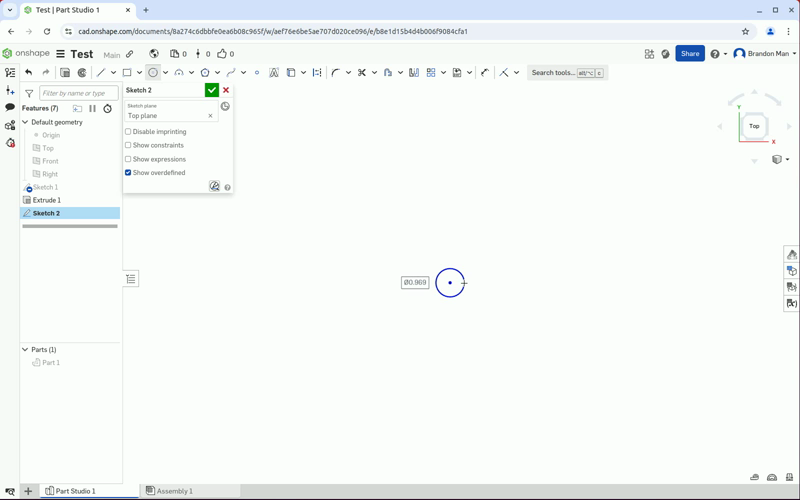
scroll(-6)
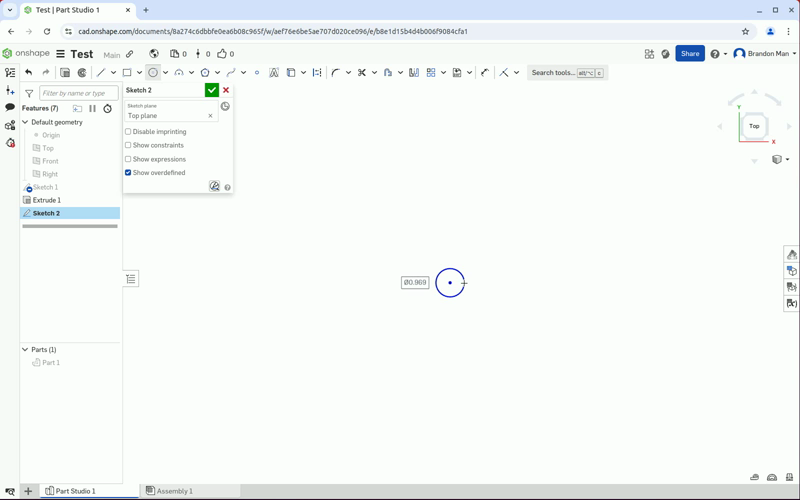
scroll(-6)
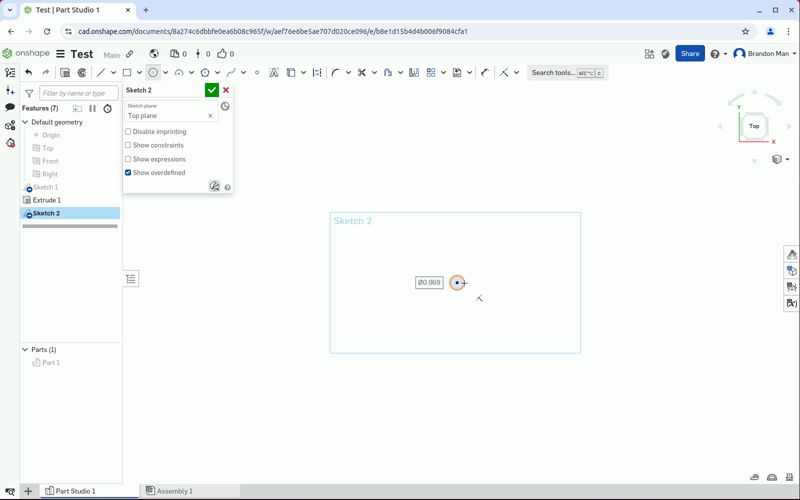
scroll(-6)
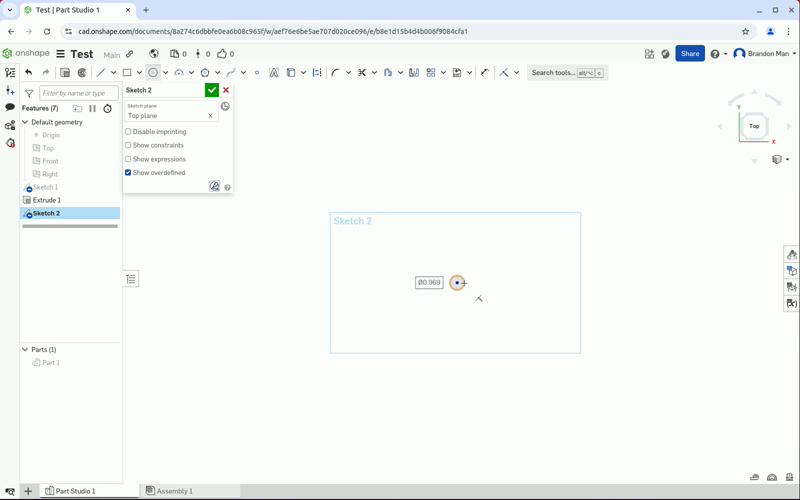
scroll(-6)
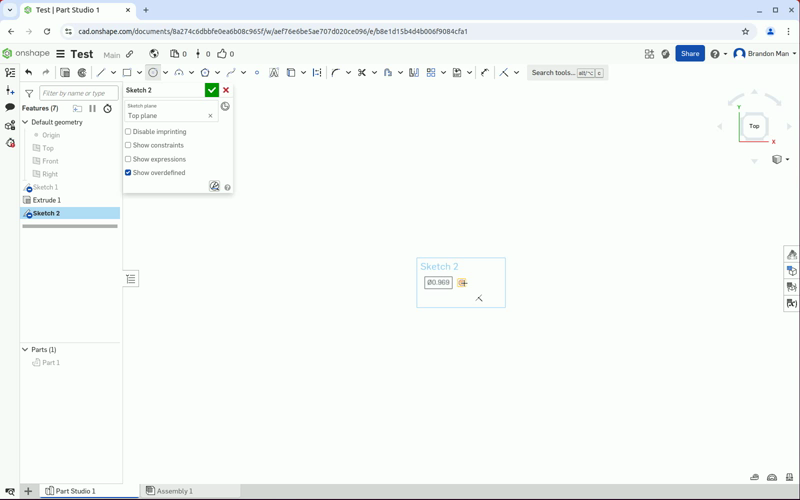
key(esc)
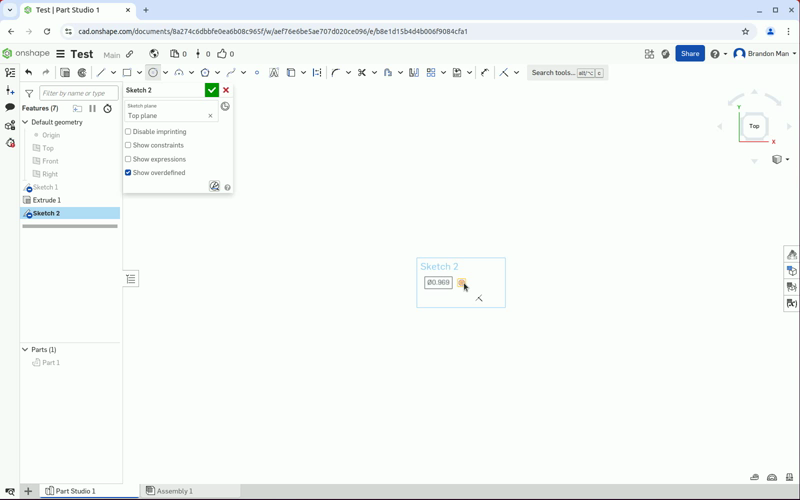
key(c)
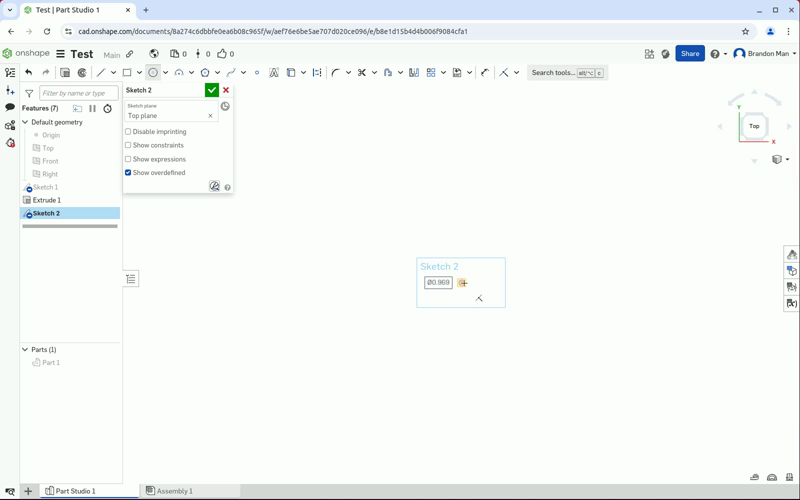
key_down(shift)
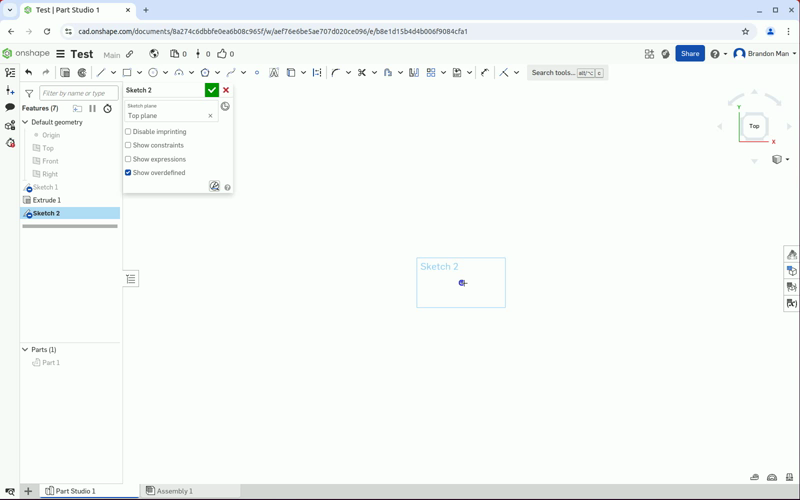
mouse_move(461, 282)
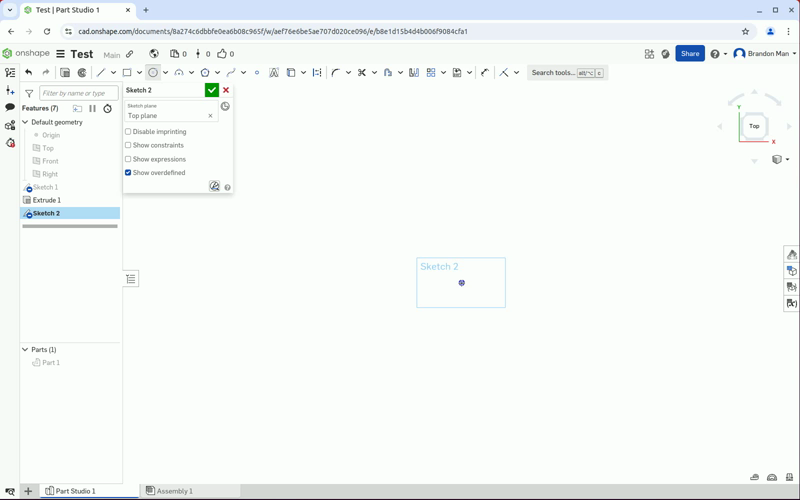
scroll(6)
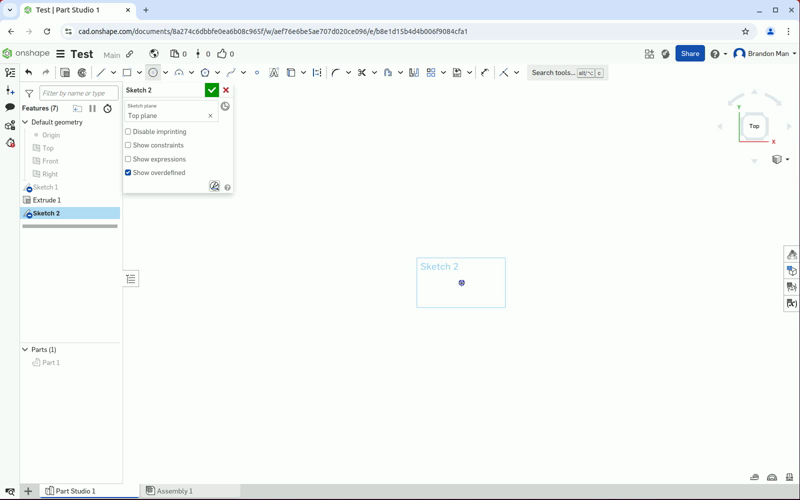
scroll(6)
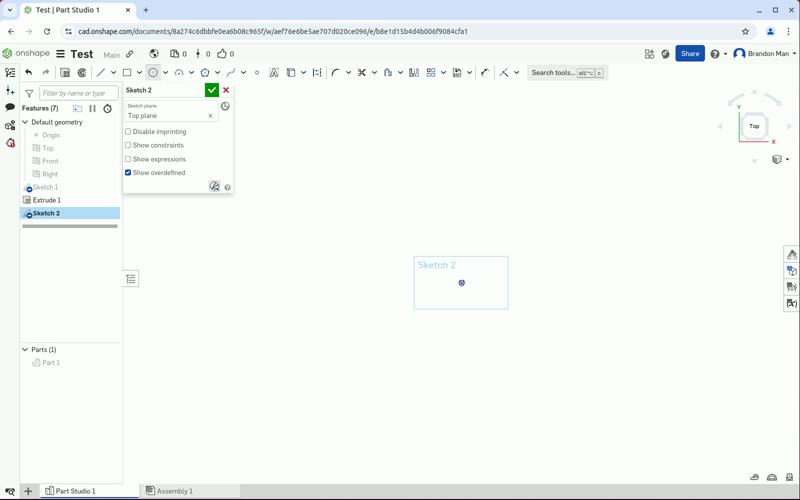
scroll(6)
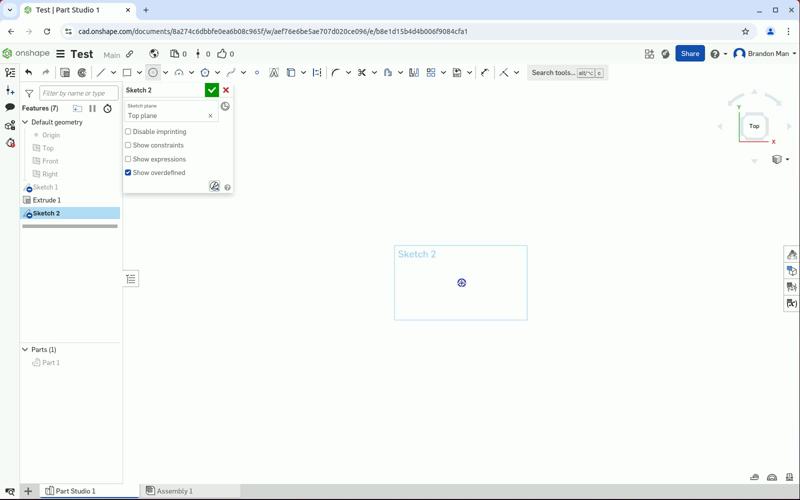
scroll(6)
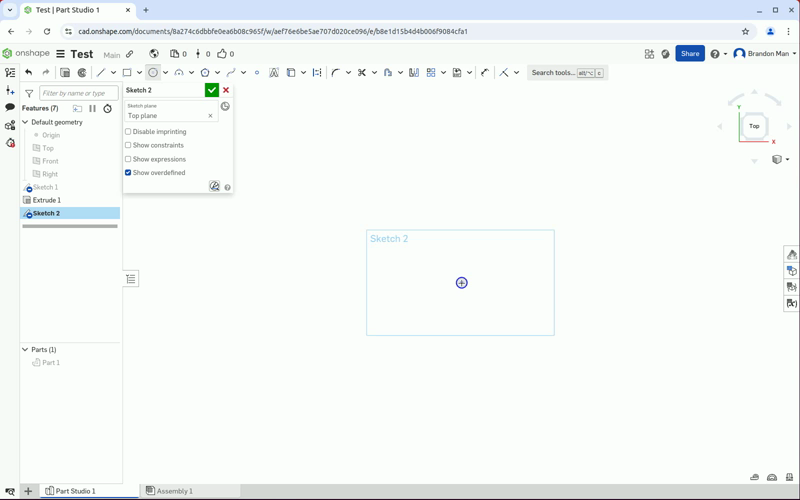
scroll(6)
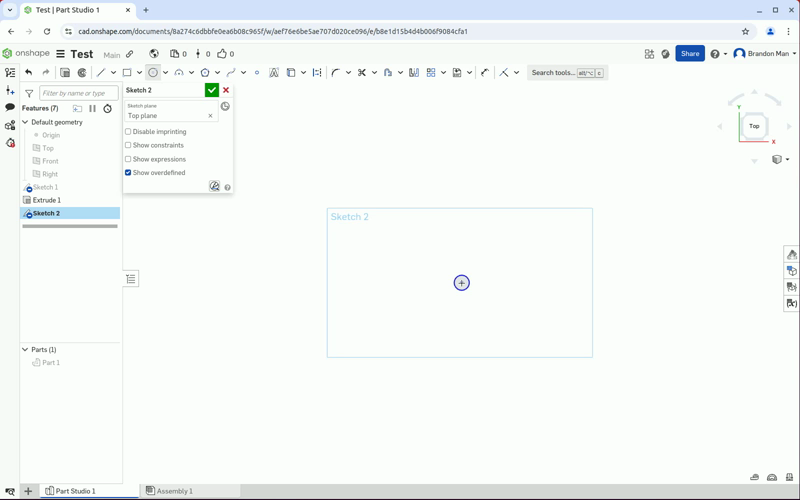
scroll(6)
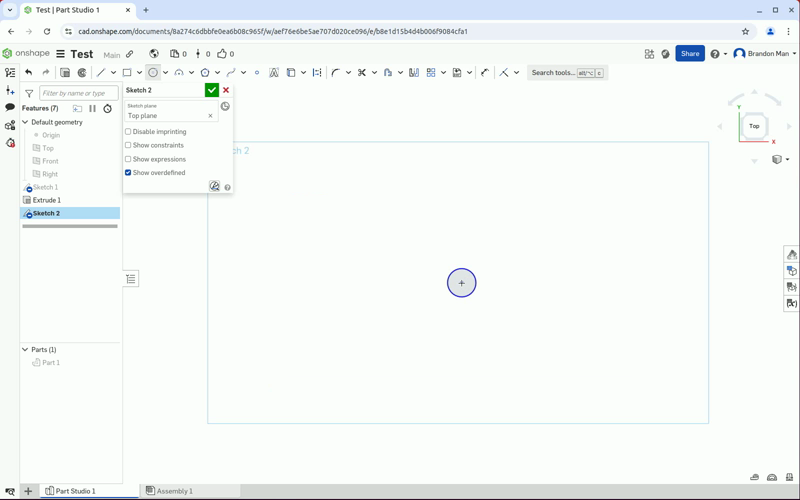
scroll(6)
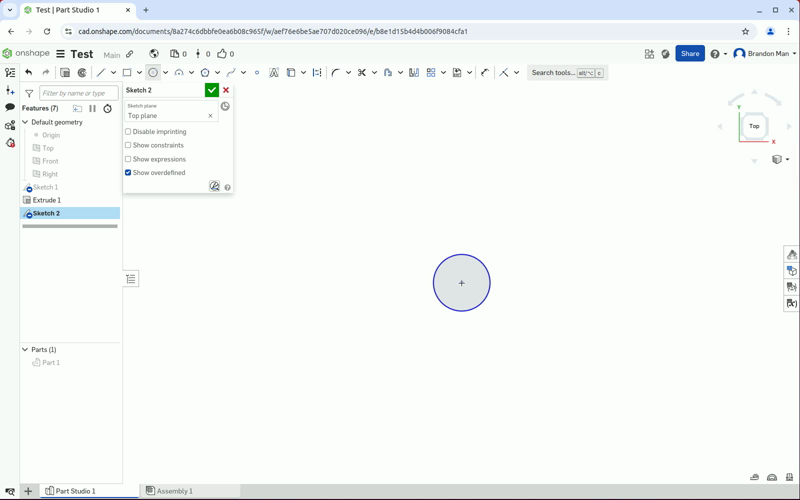
click(461, 282)
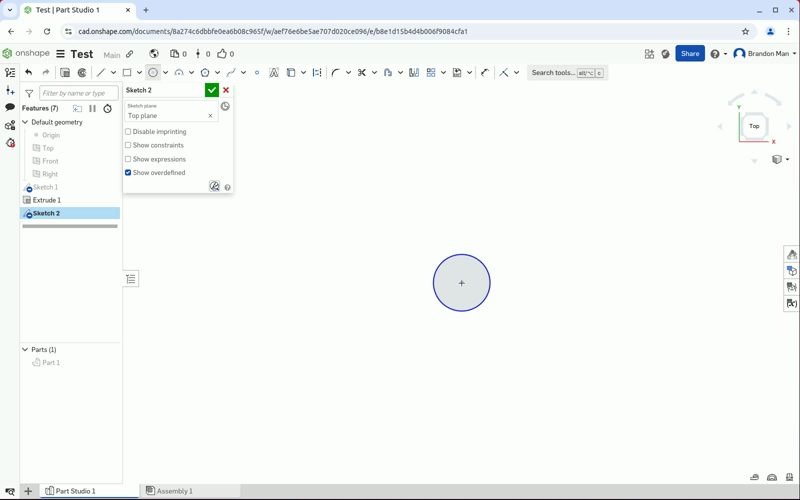
scroll(-6)
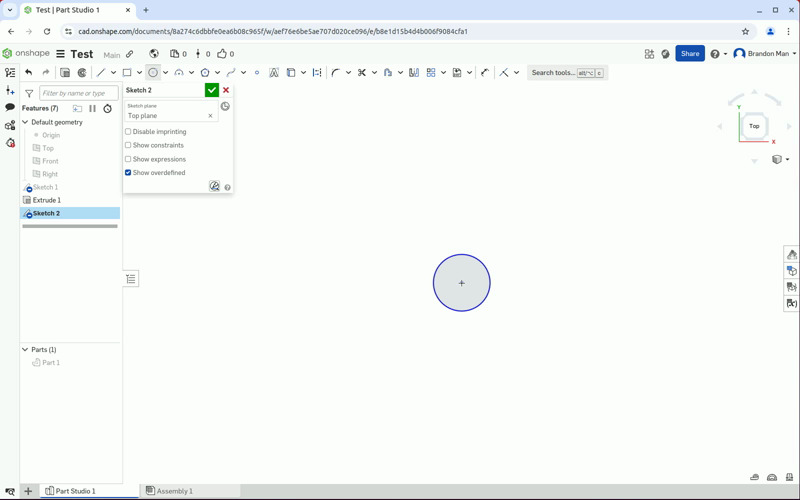
scroll(-6)
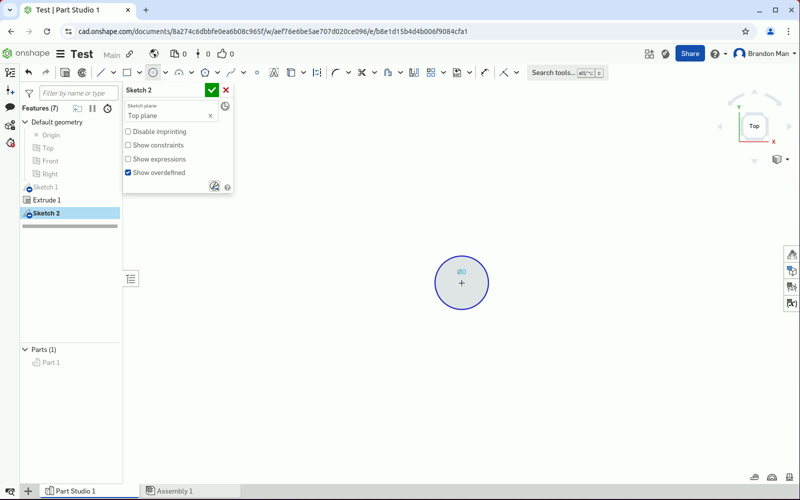
scroll(-6)
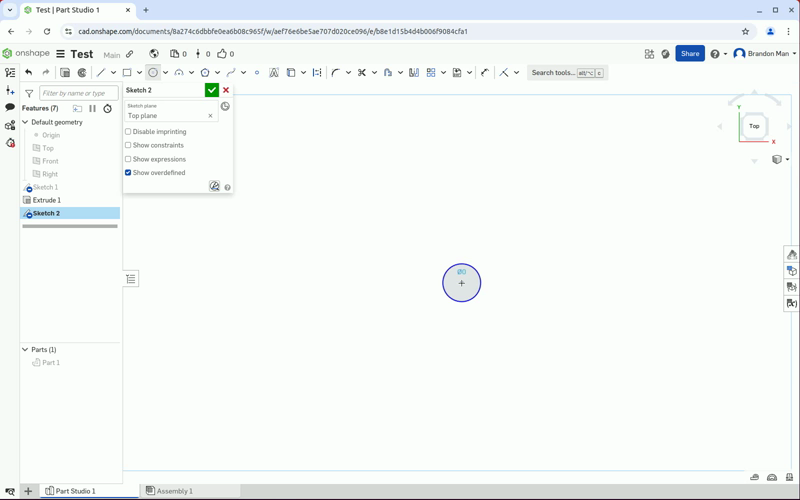
scroll(-6)
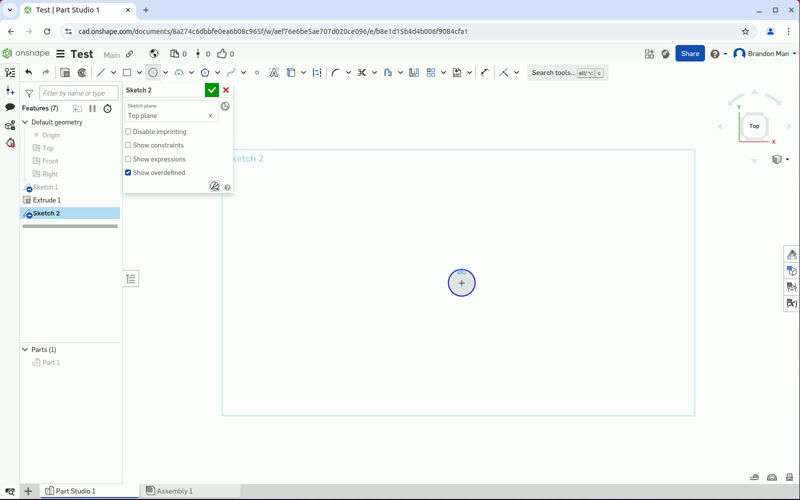
scroll(-6)
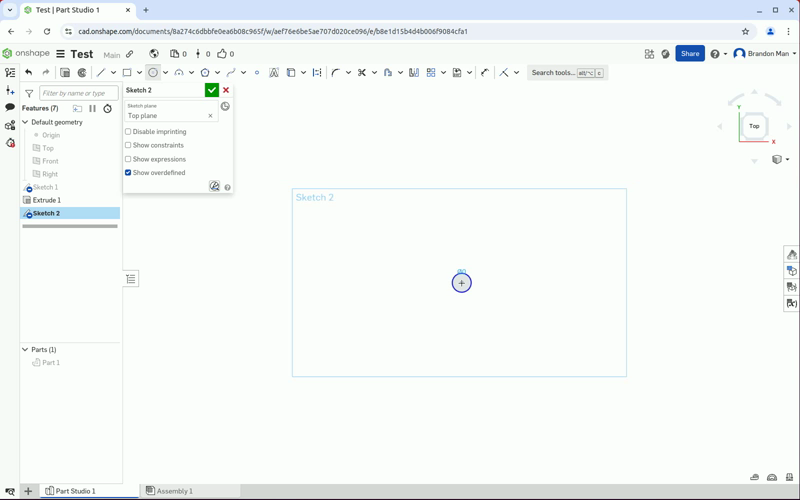
scroll(-6)
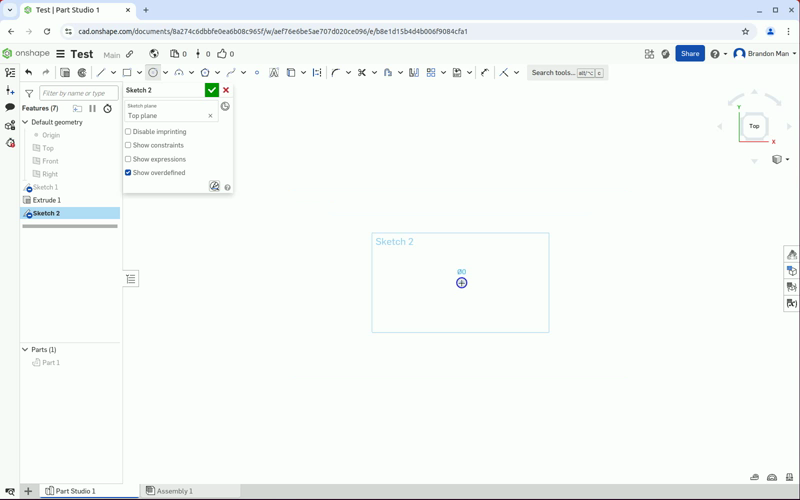
scroll(-6)
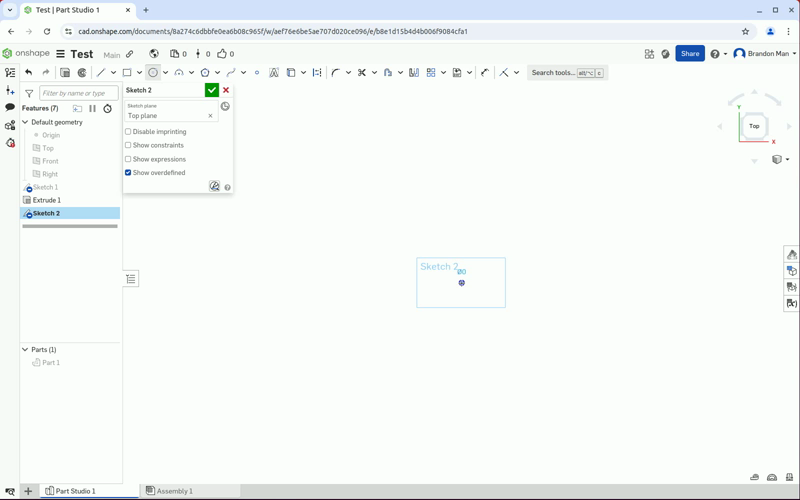
key_up(shift)
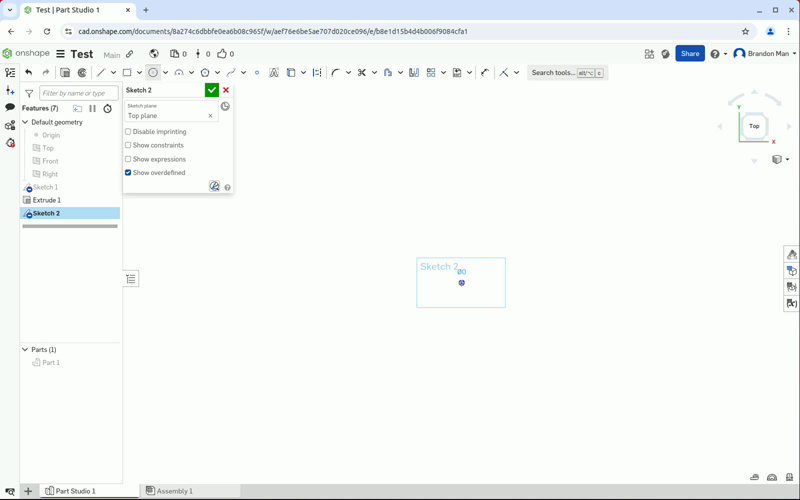
mouse_move(463, 282)
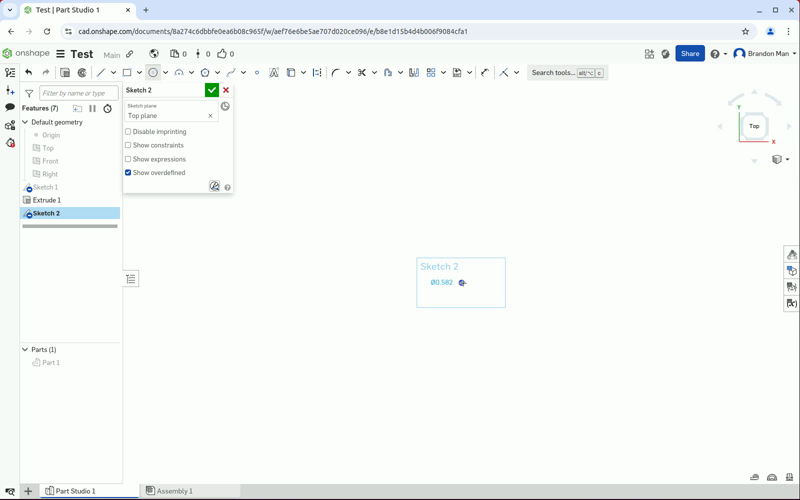
scroll(6)
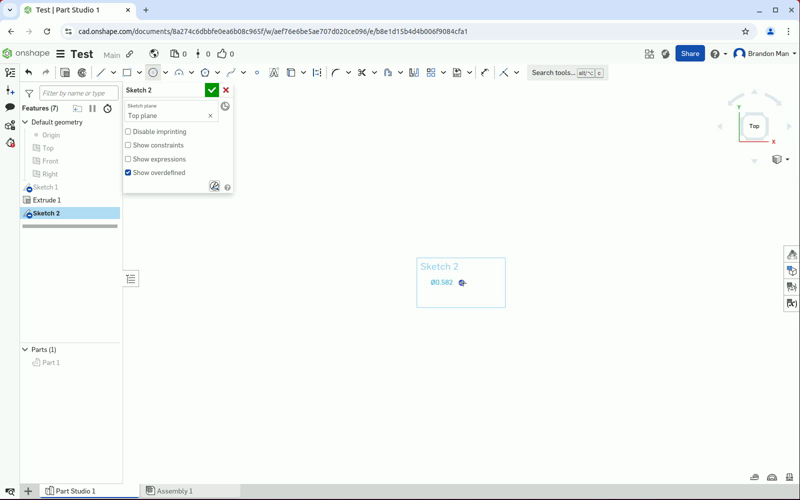
scroll(6)
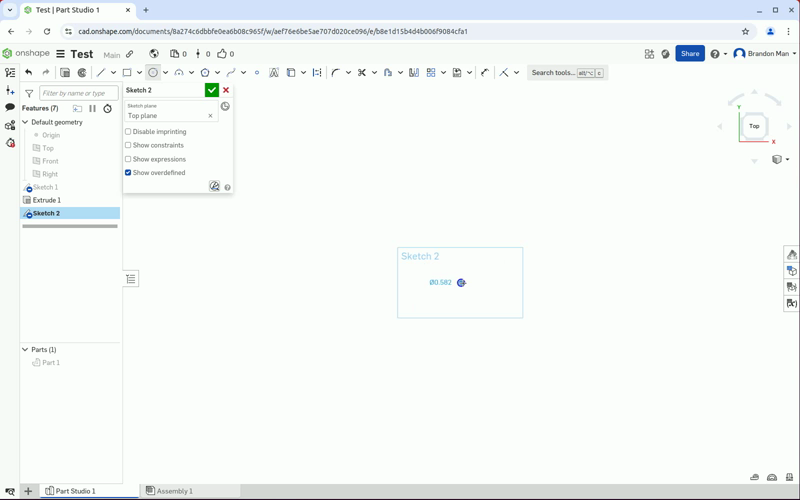
scroll(6)
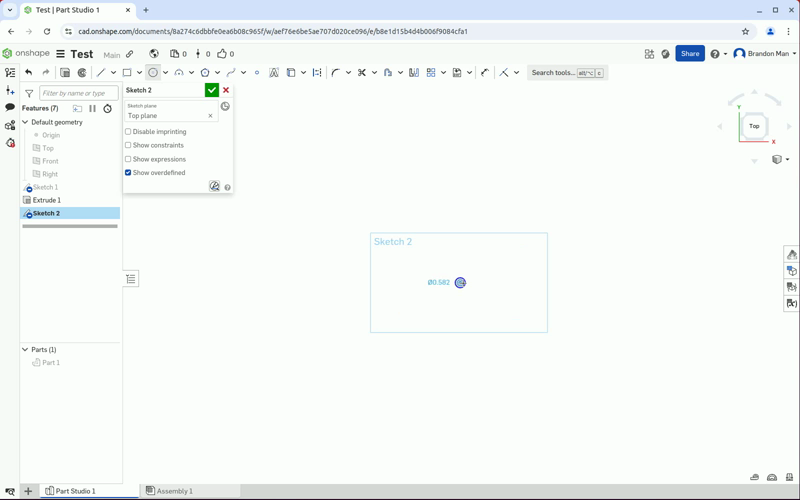
scroll(6)
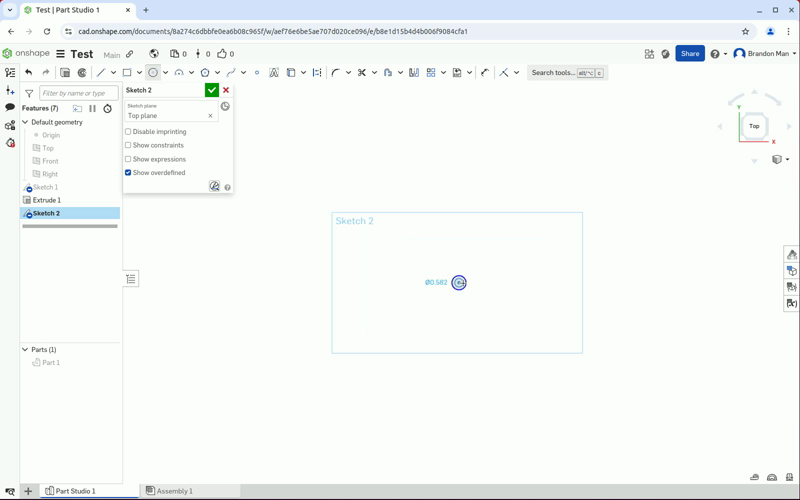
scroll(6)
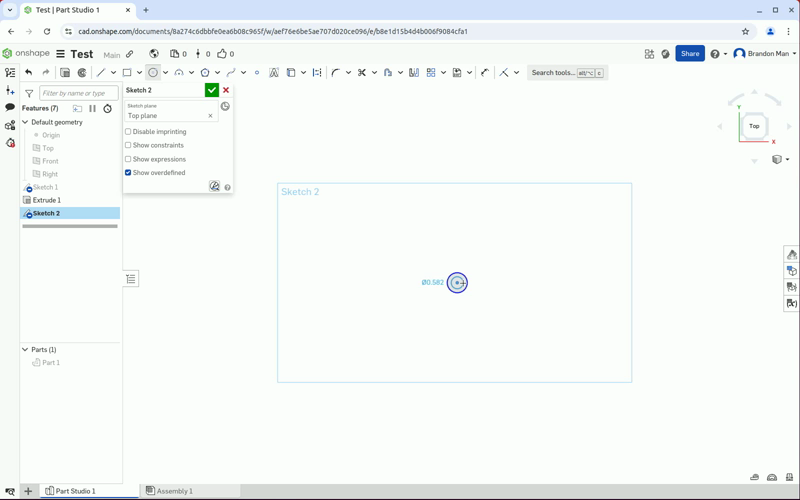
scroll(6)
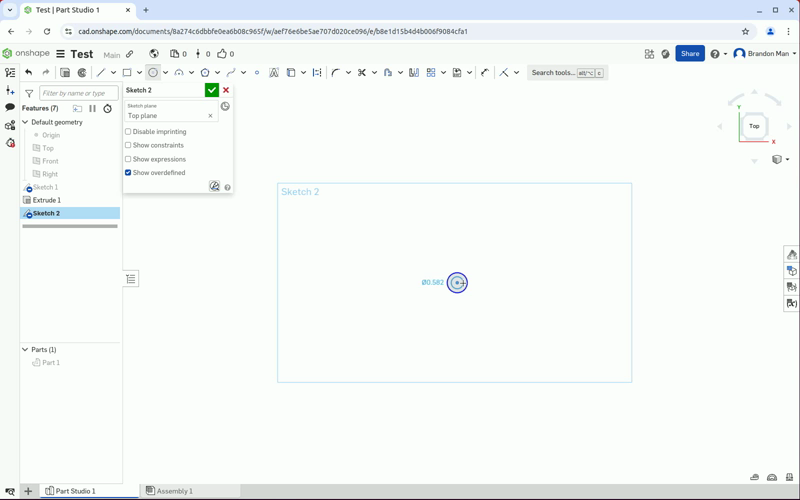
scroll(6)
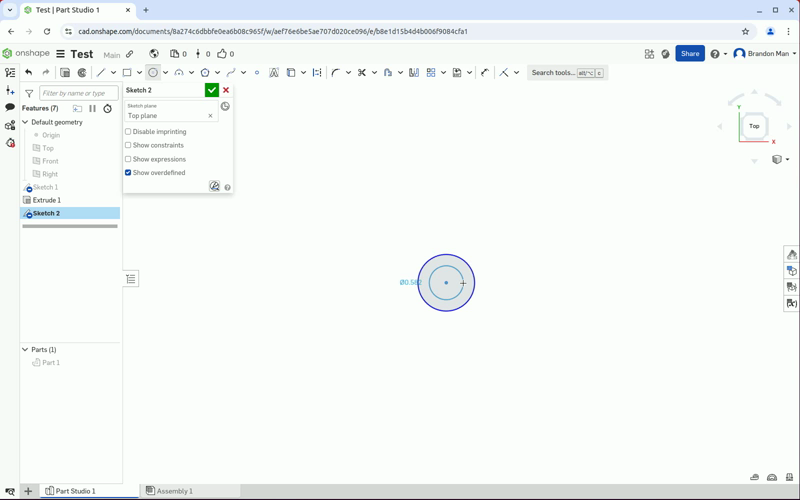
click(463, 282)
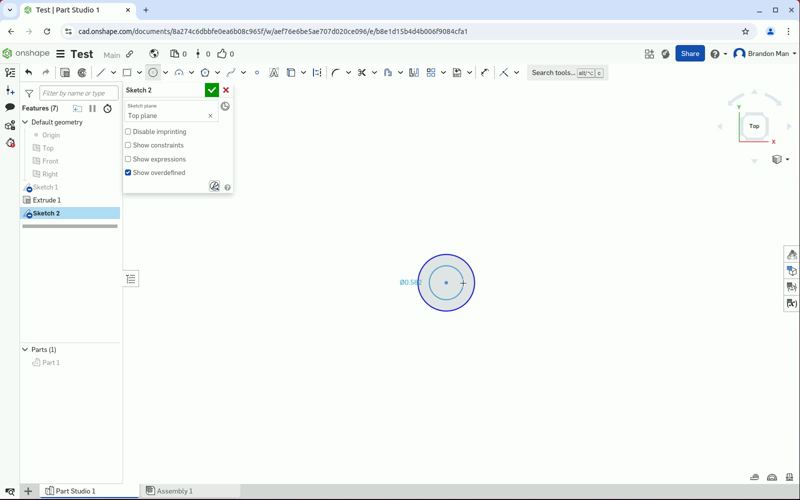
scroll(-6)
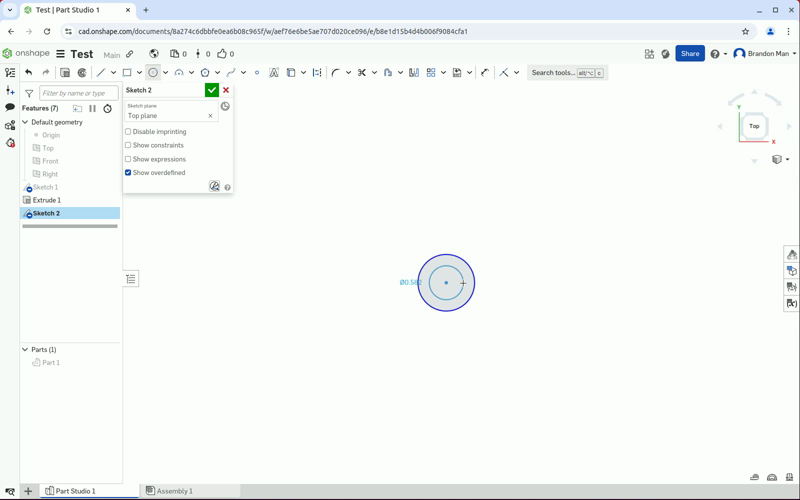
scroll(-6)
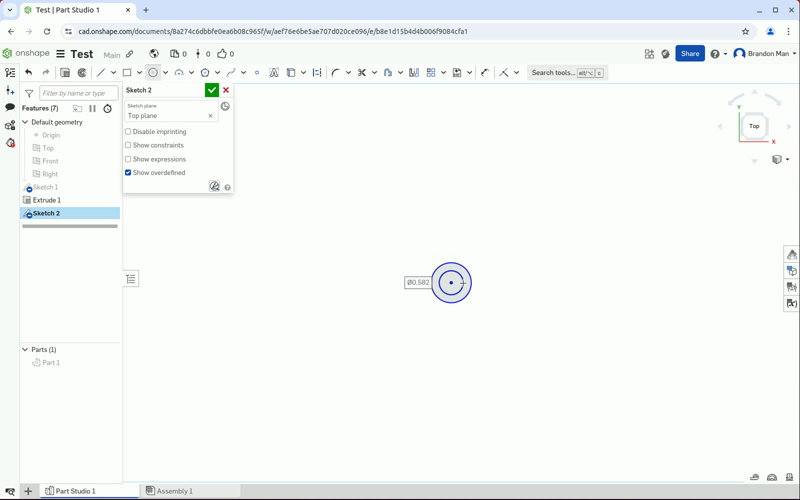
scroll(-6)
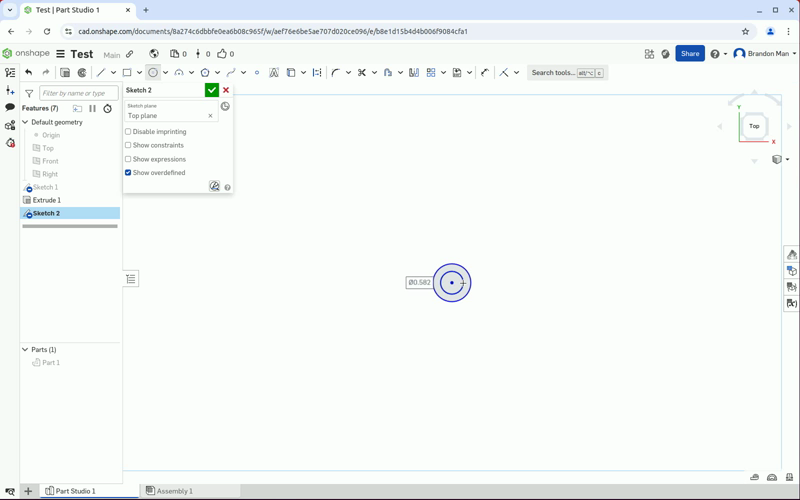
scroll(-6)
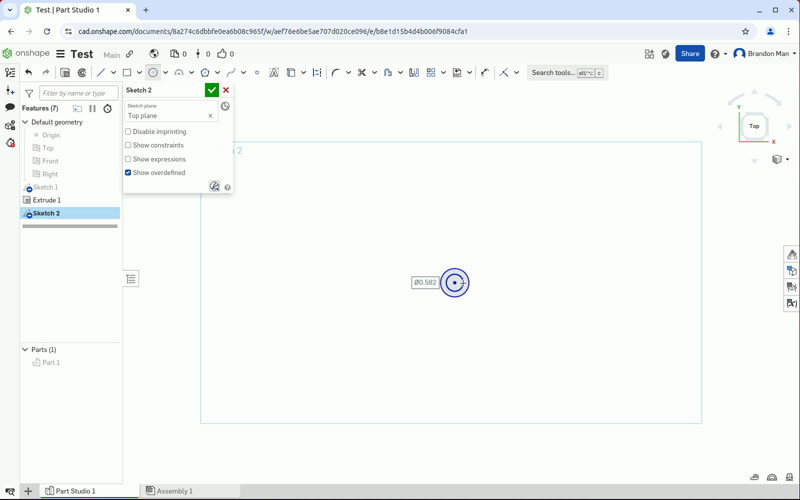
scroll(-6)
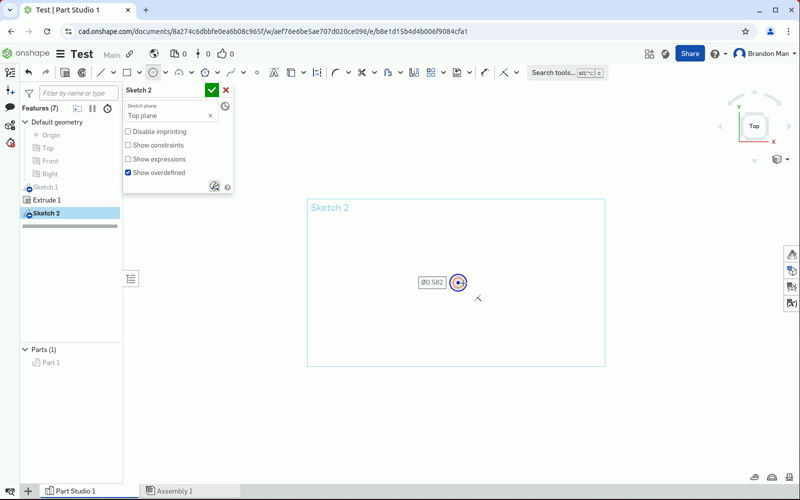
scroll(-6)
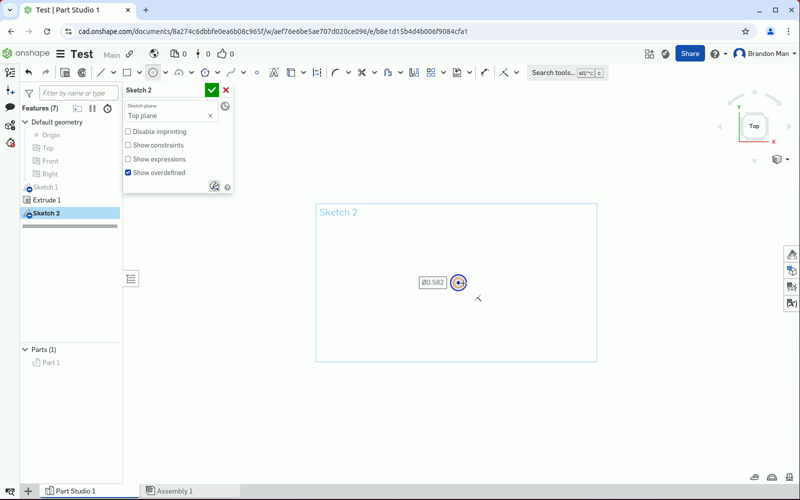
scroll(-6)
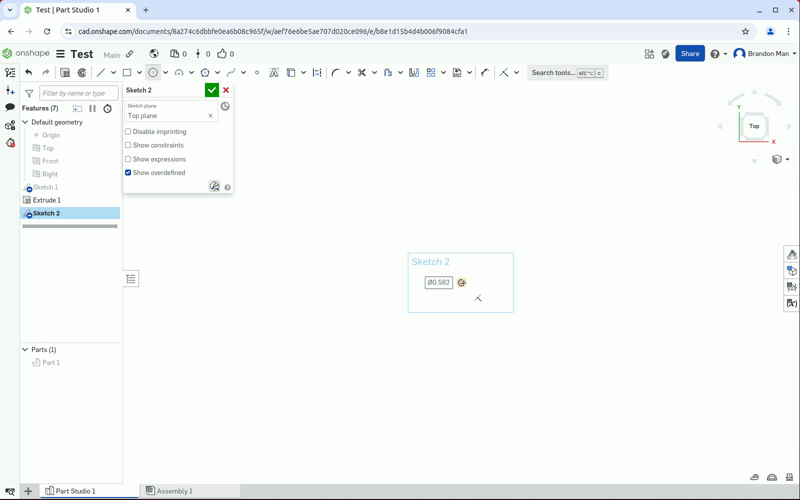
key(esc)
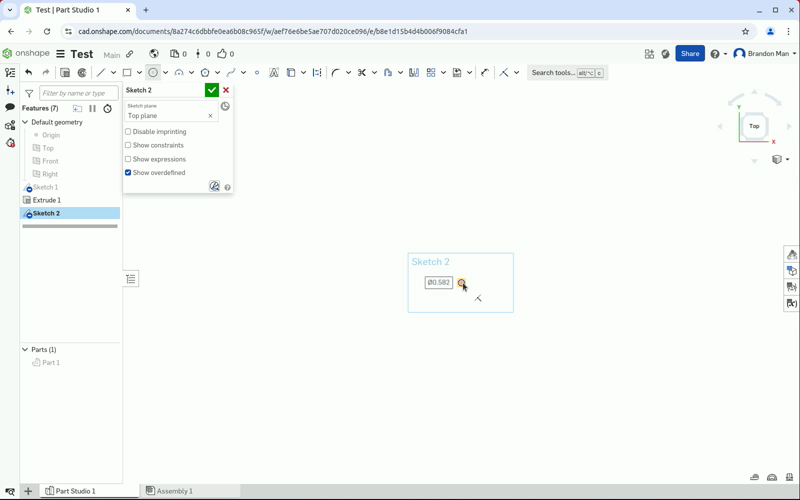
mouse_move(460, 283)
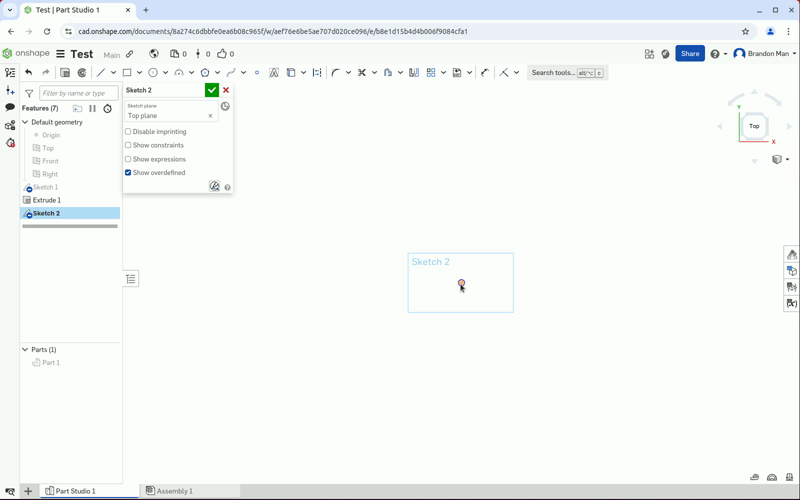
scroll(6)
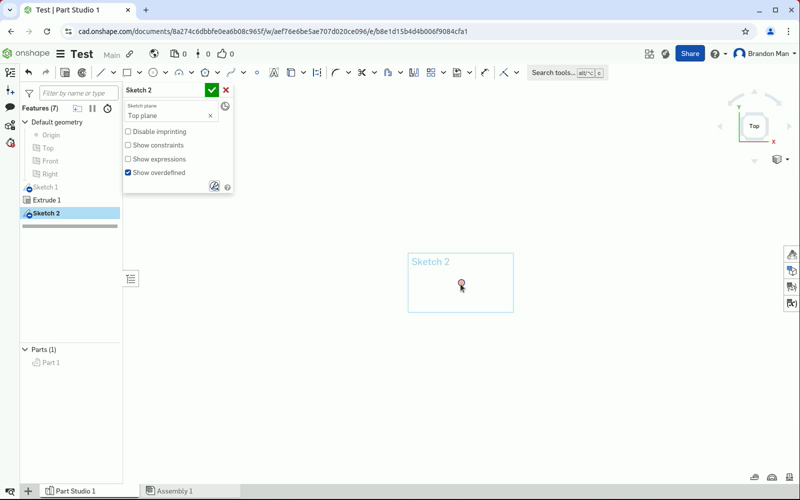
scroll(6)
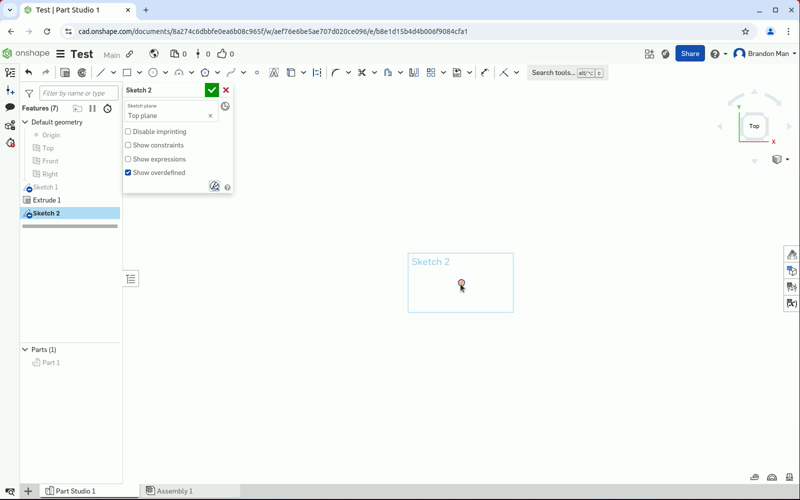
scroll(6)
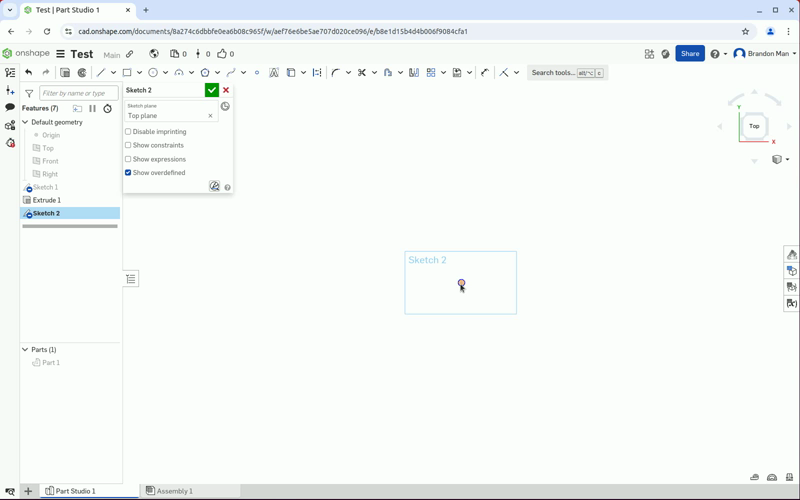
scroll(6)
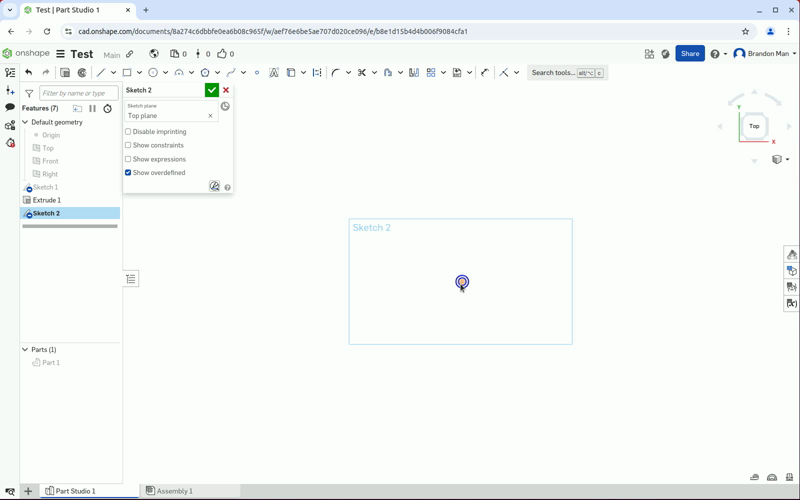
scroll(6)
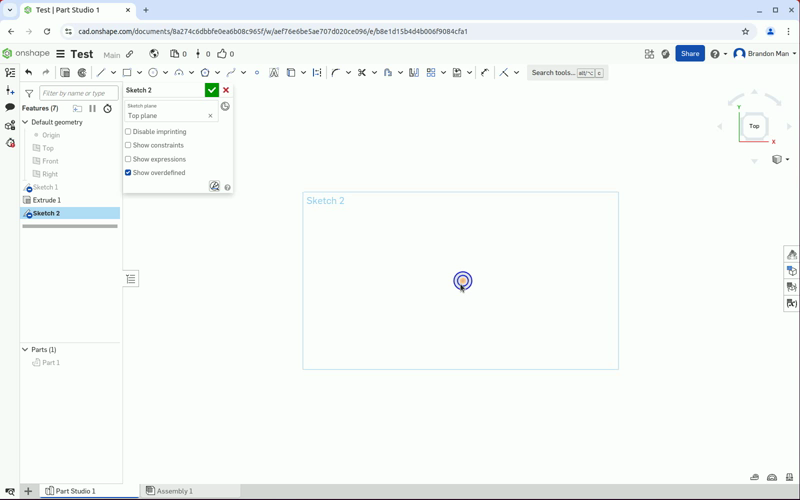
scroll(6)
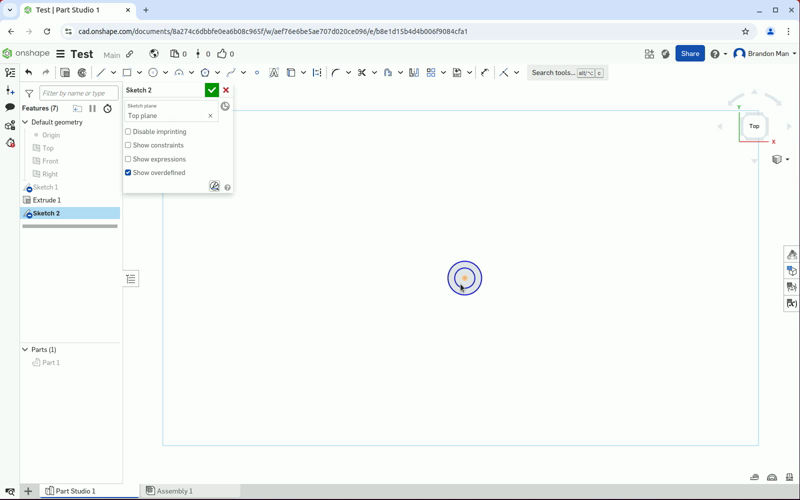
scroll(6)
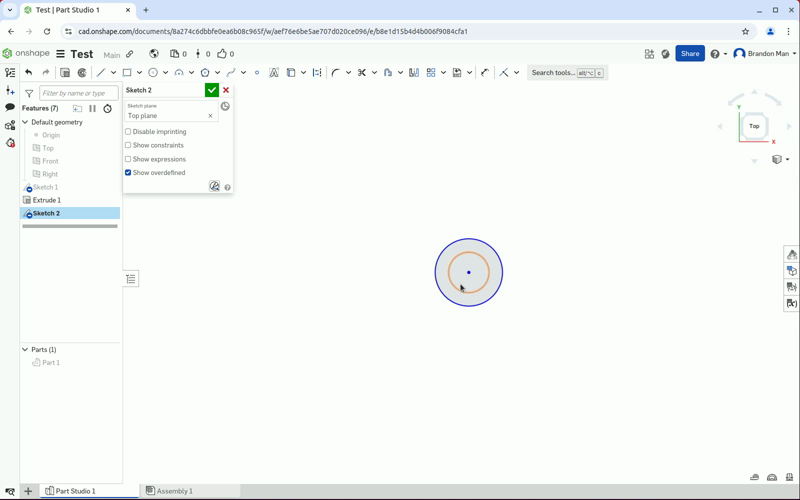
click(460, 283)
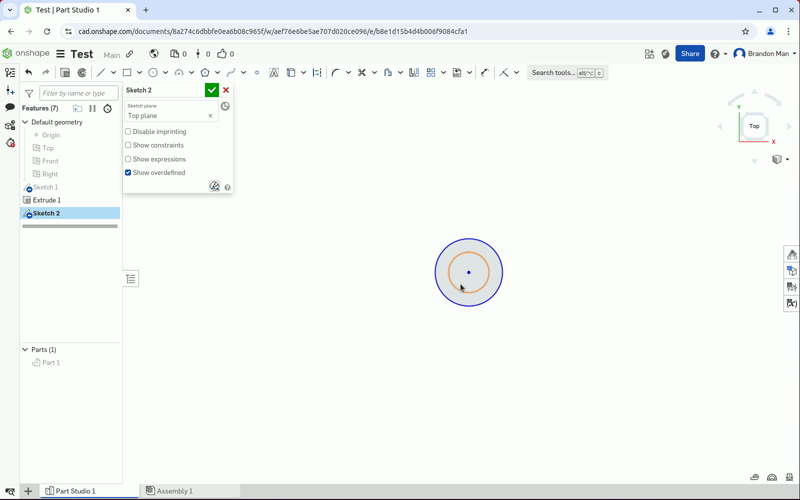
scroll(-6)
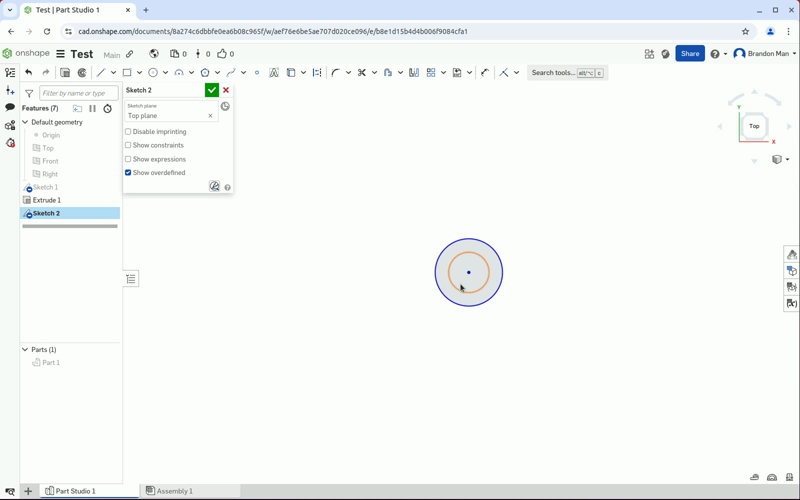
scroll(-6)
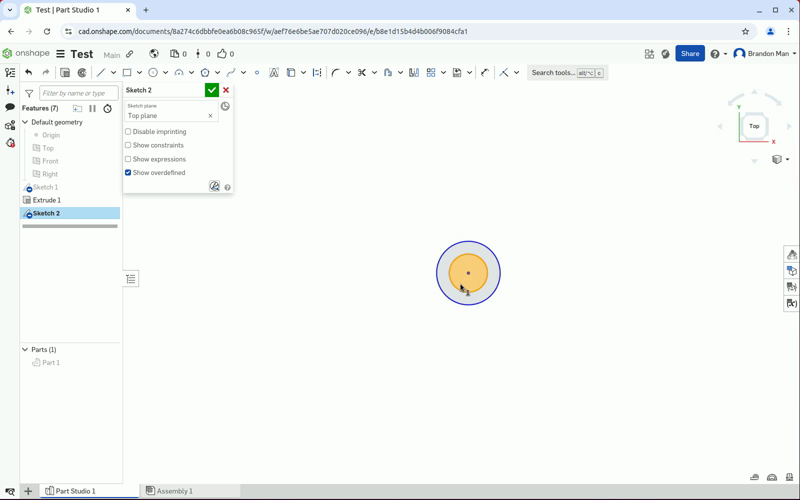
scroll(-6)
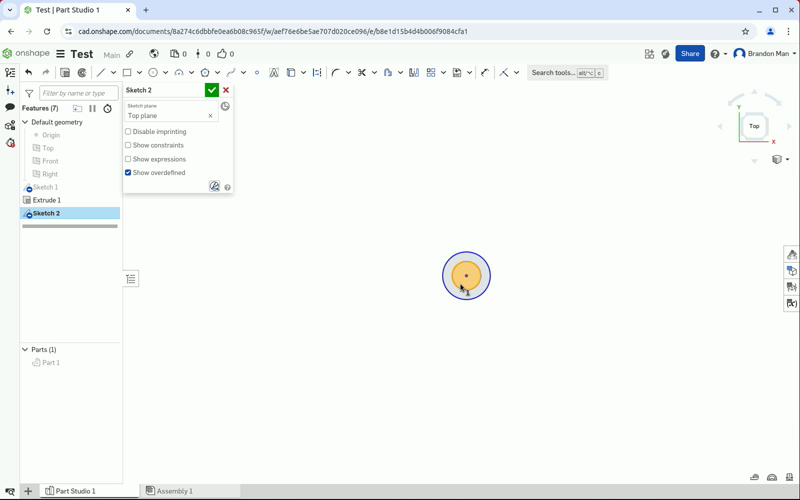
scroll(-6)
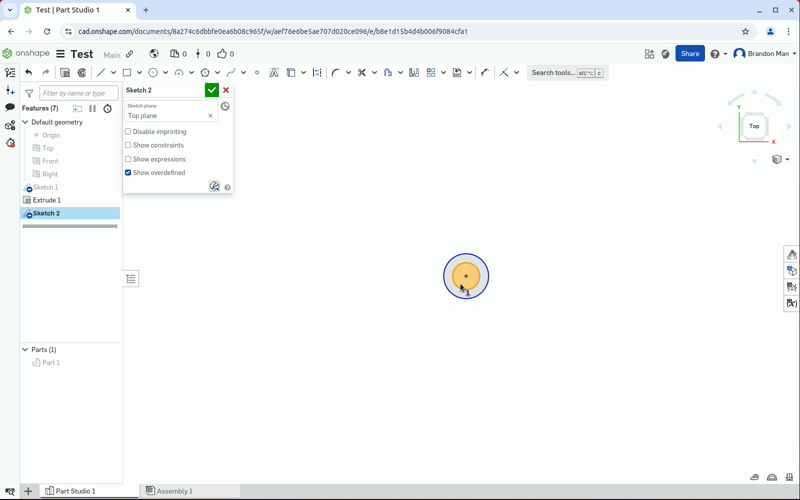
scroll(-6)
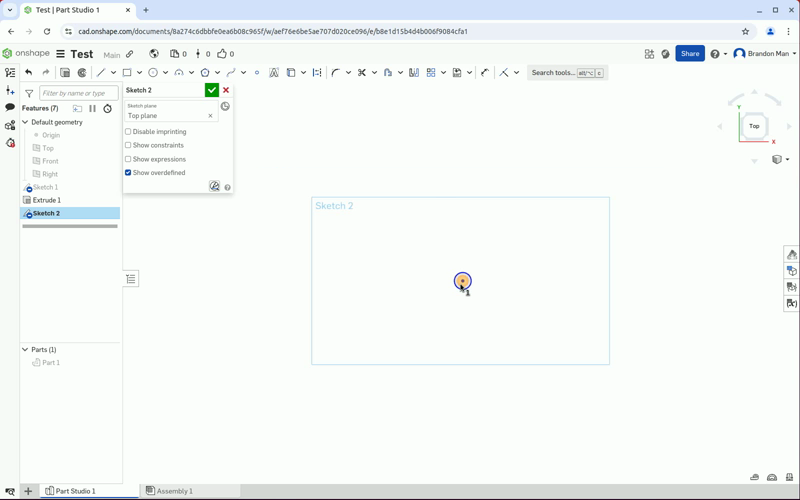
scroll(-6)
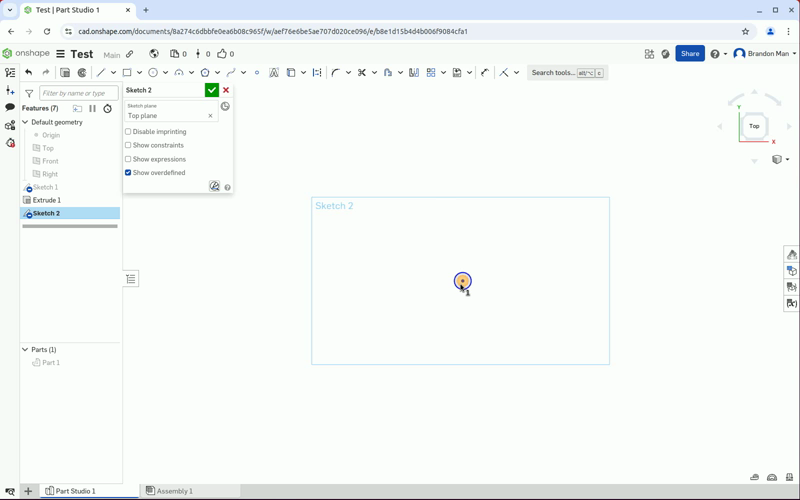
scroll(-6)
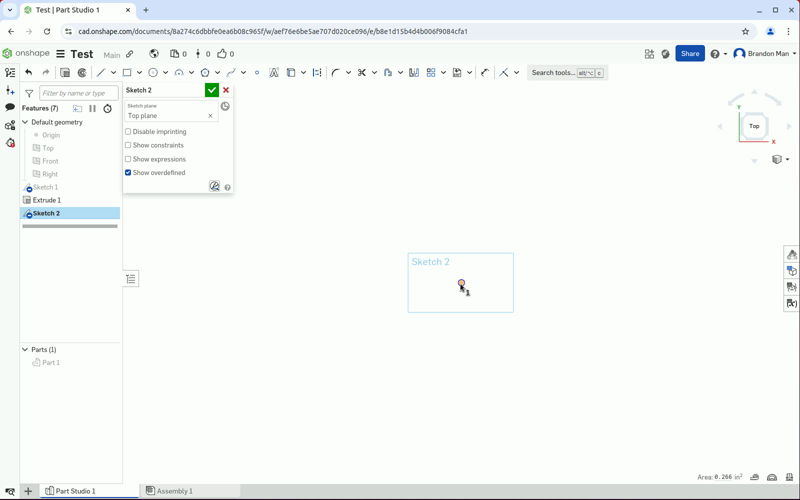
mouse_move(73, 352)
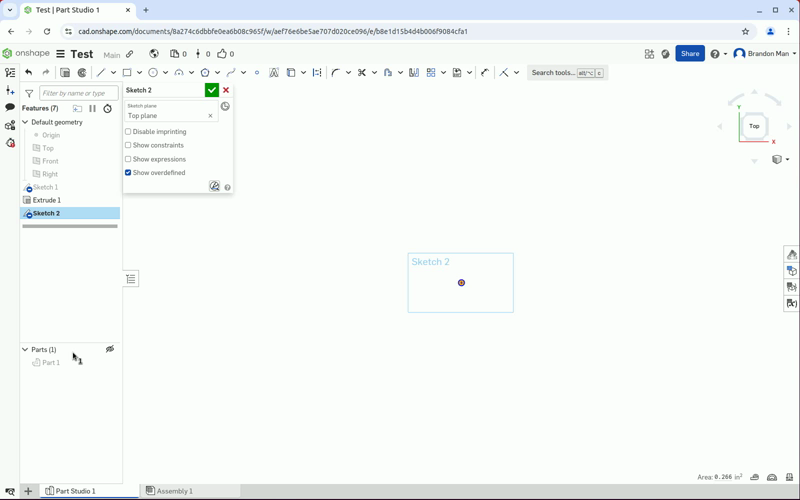
key(shift+y)
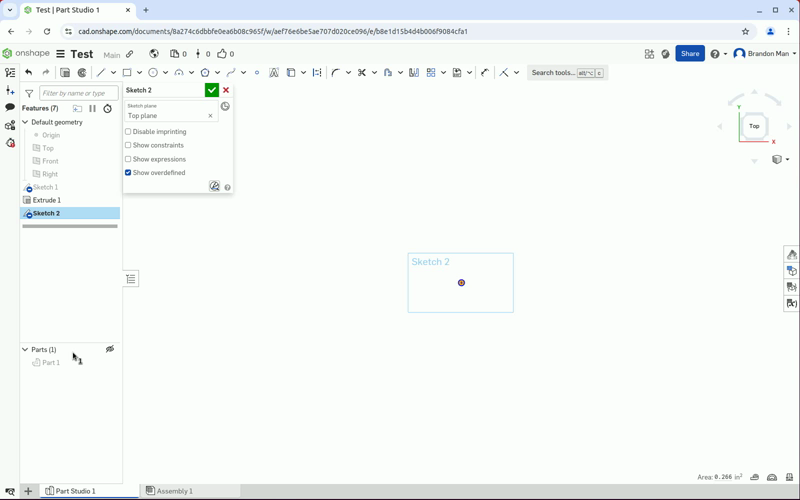
key(shift+e)
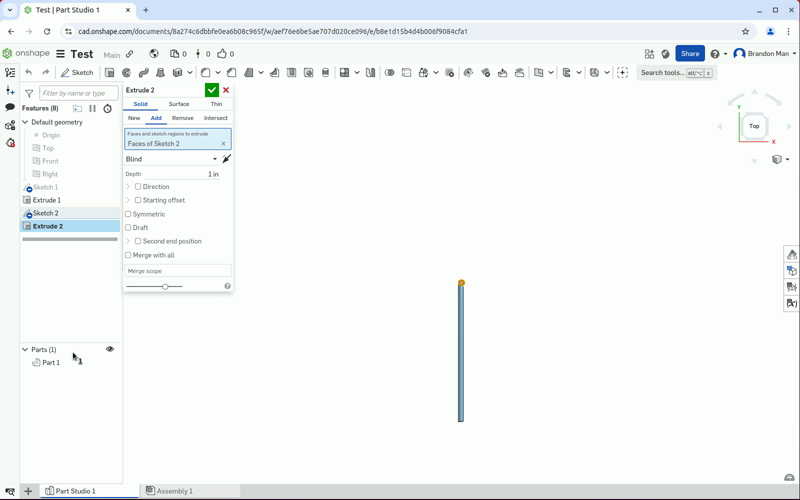
mouse_move(143, 106)
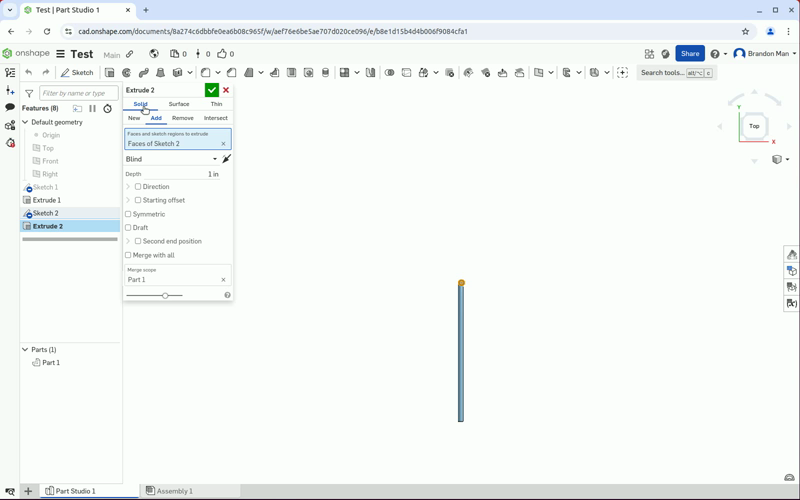
click(143, 106)
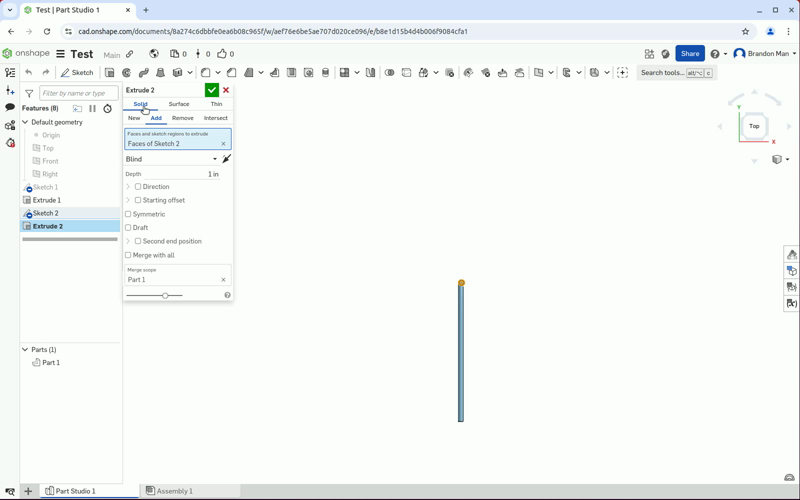
mouse_move(137, 120)
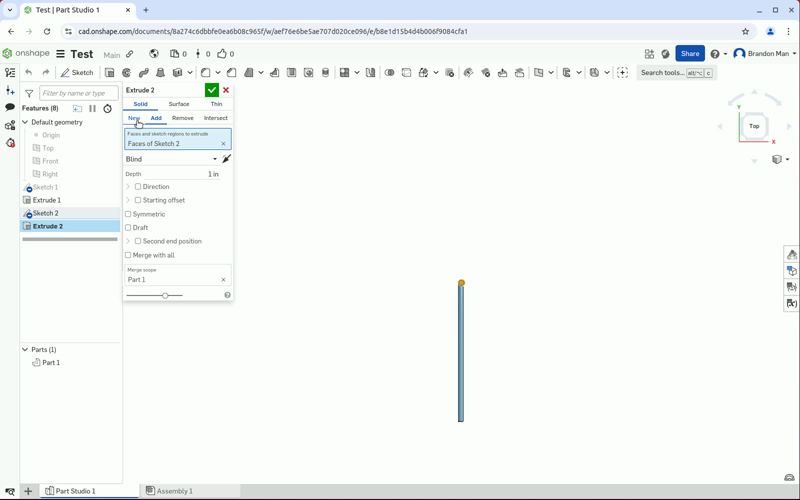
click(137, 120)
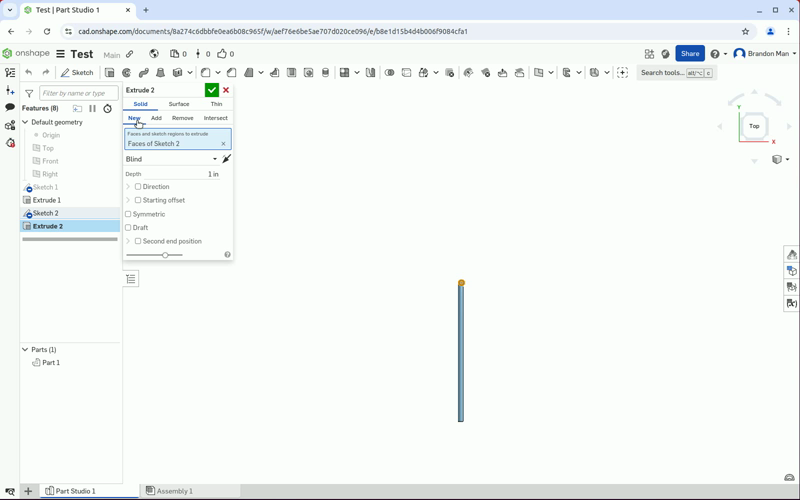
key(tab, 4)
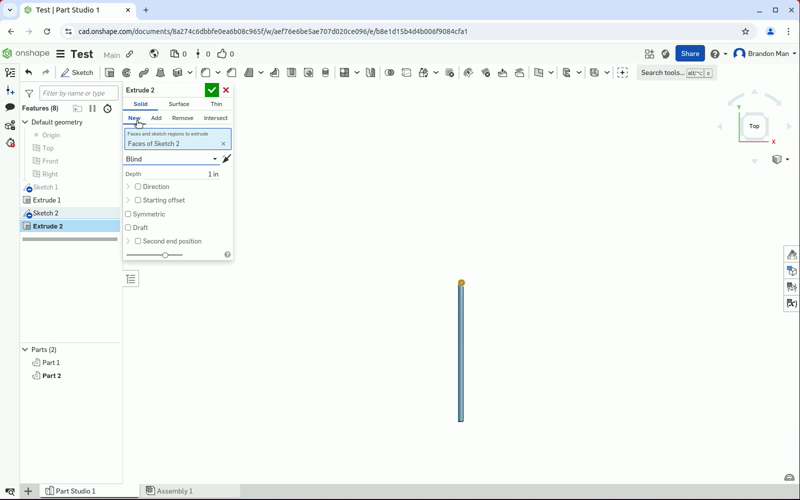
text(0.482)
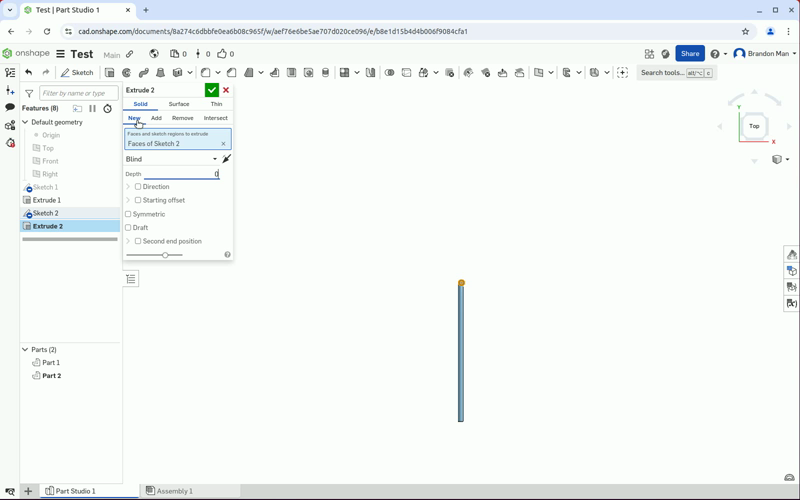
key(tab, 3)
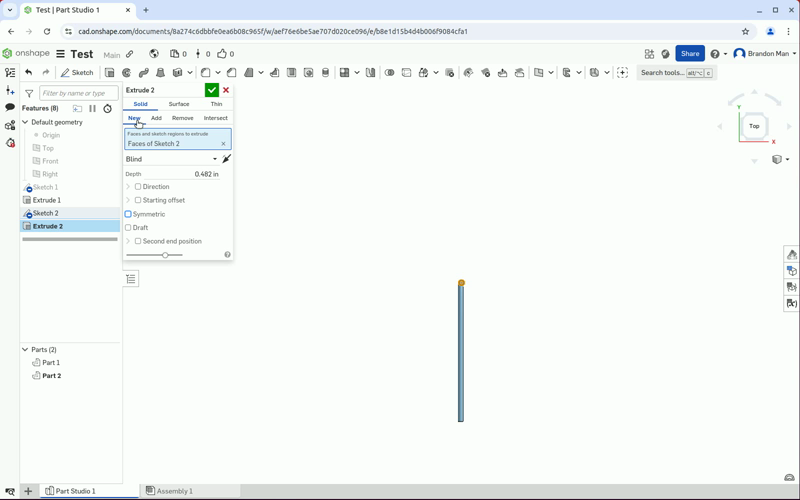
key(space)
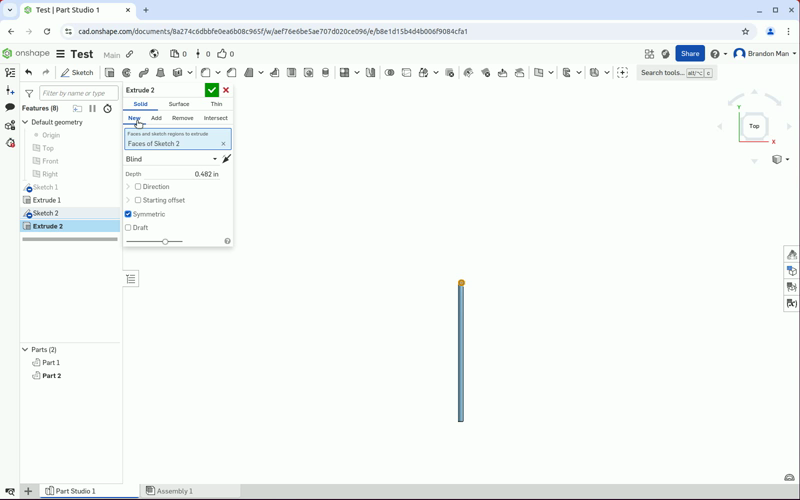
key(enter)
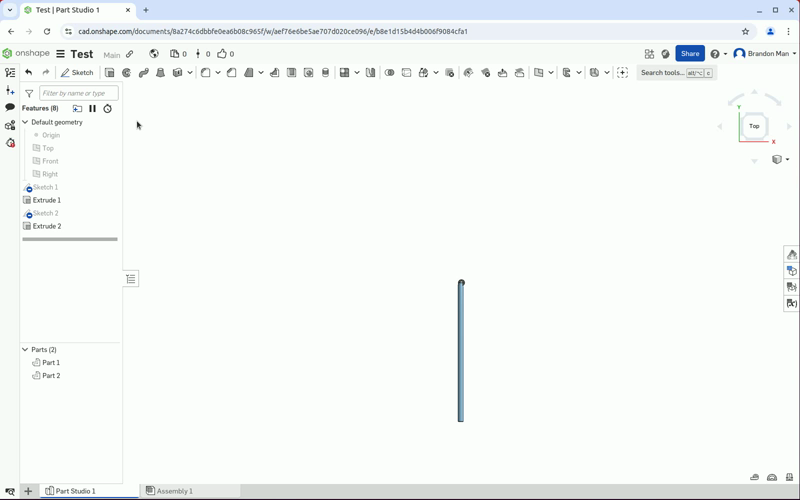
key(shift+h)
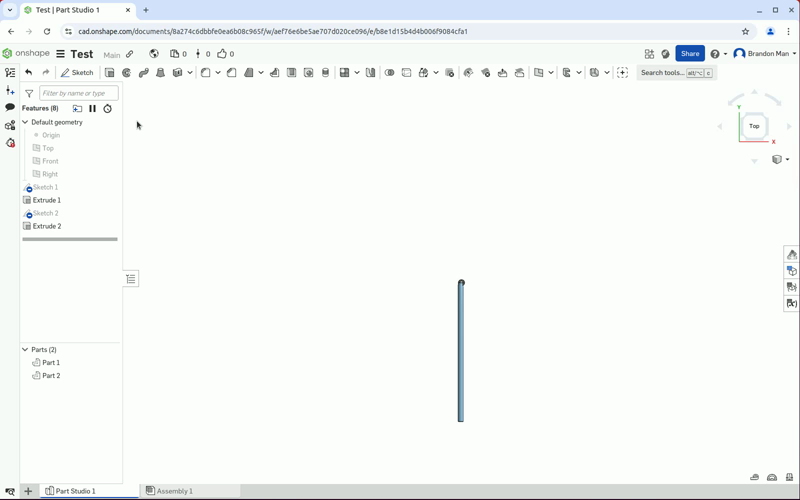
key(shift+h)
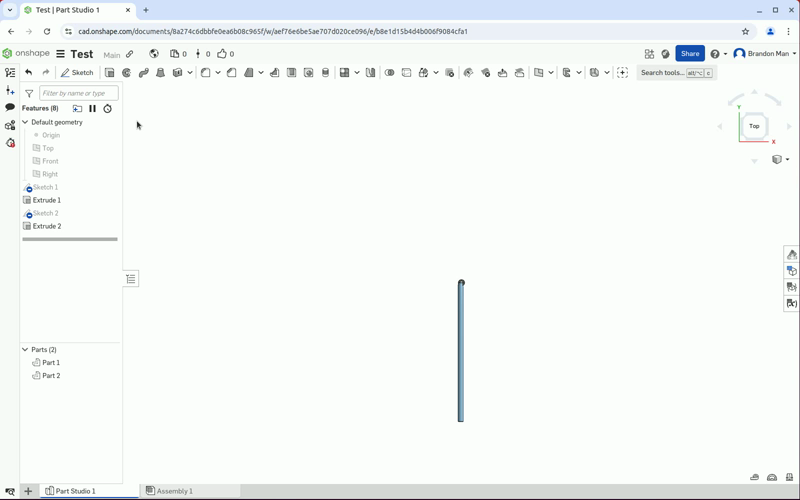
key(shift+7)
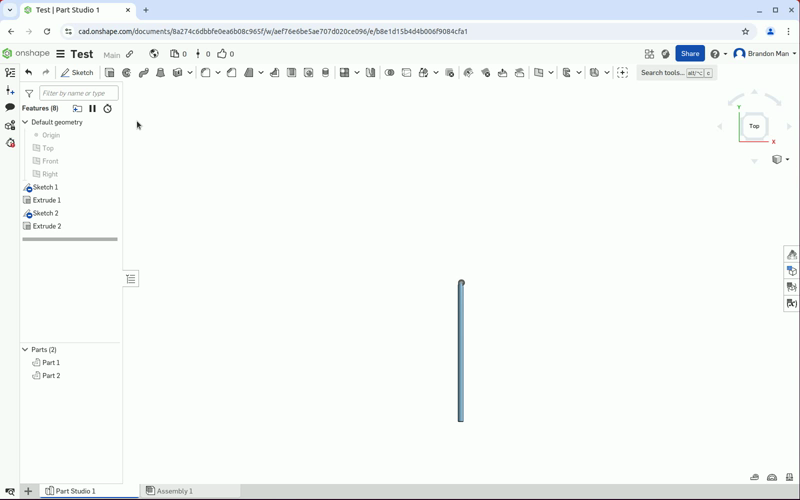
key(up, 3)
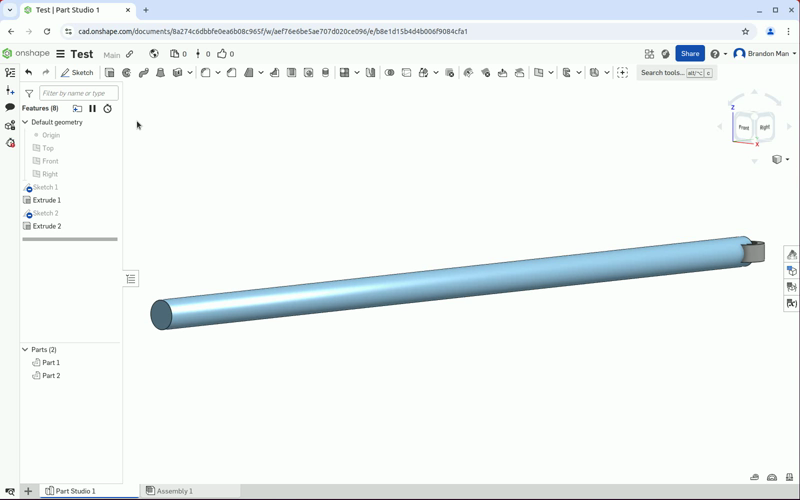
key(left, 3)
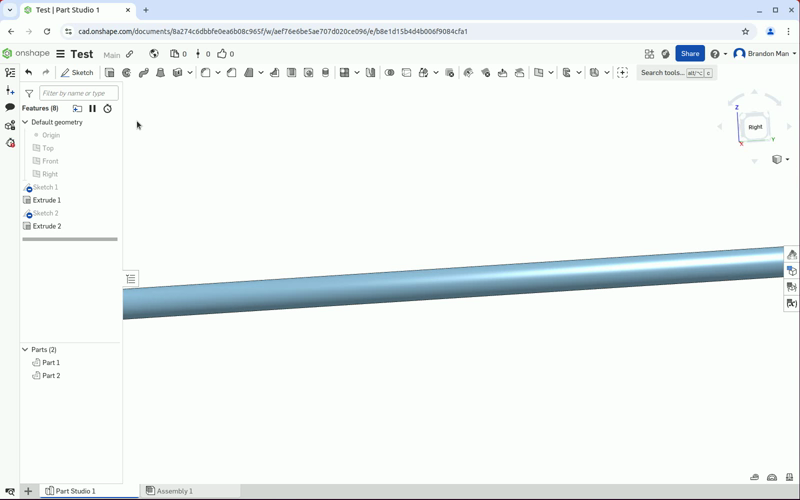
key(right, 3)
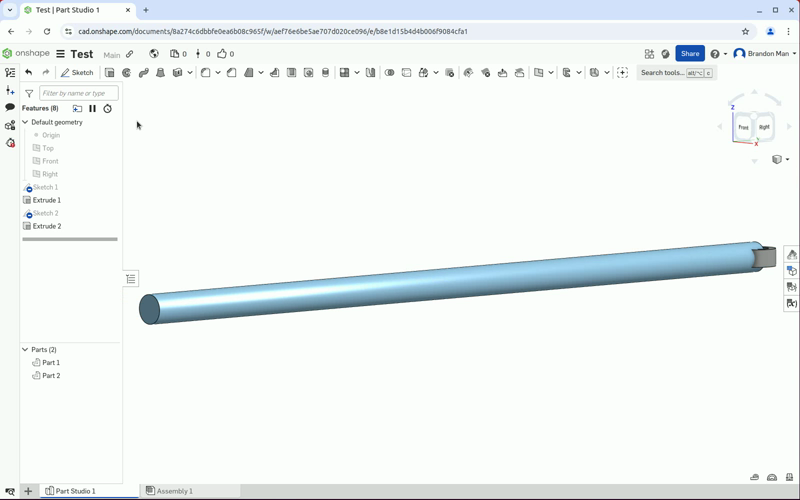
key(down, 3)
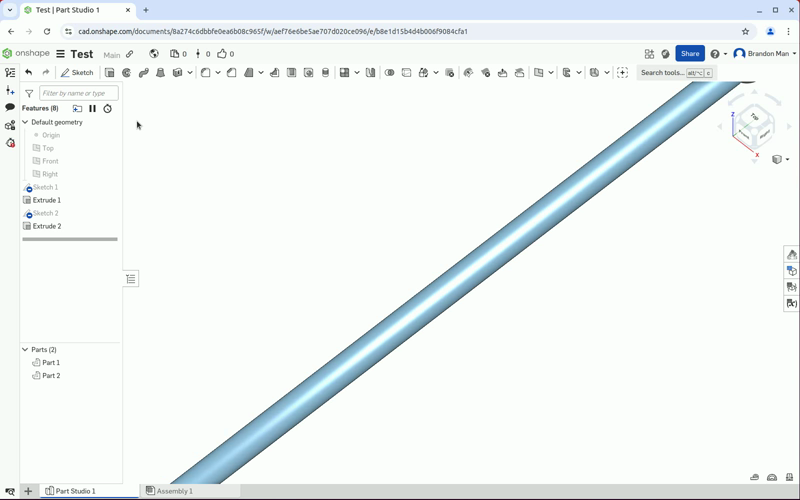
mouse_move(73, 189)
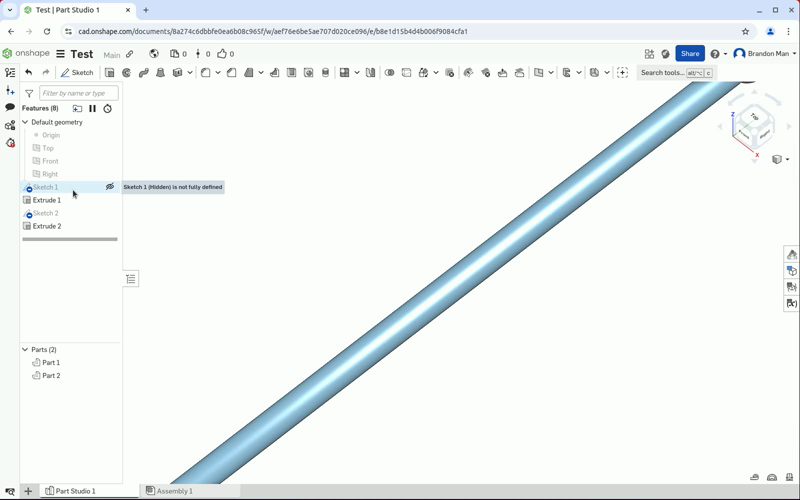
click(73, 189)